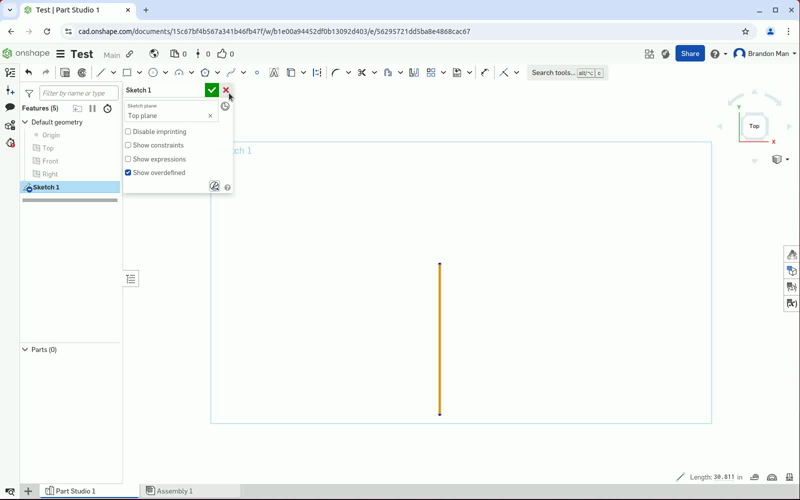
key(shift+h)
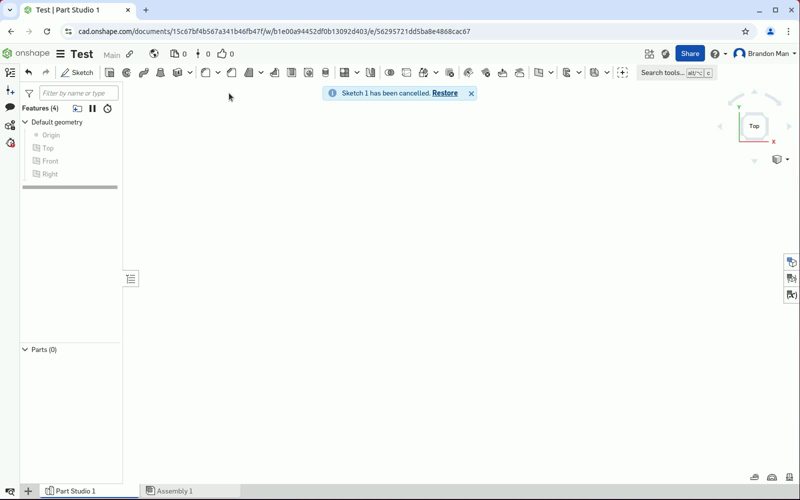
mouse_move(73, 352)
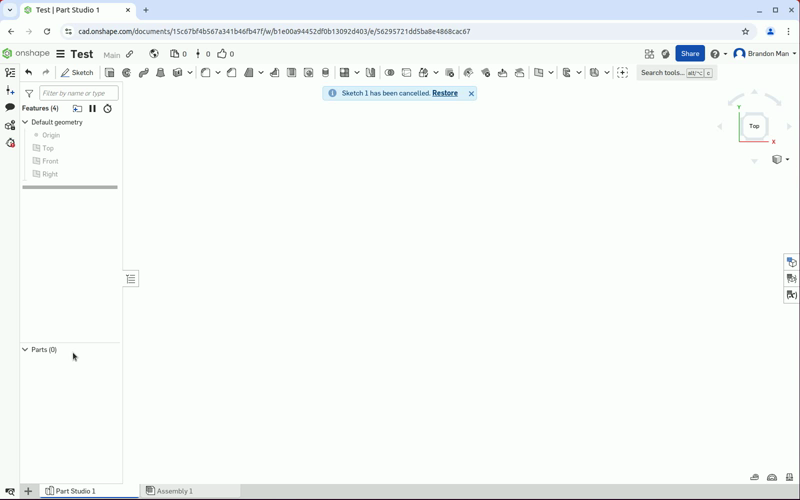
key(y)
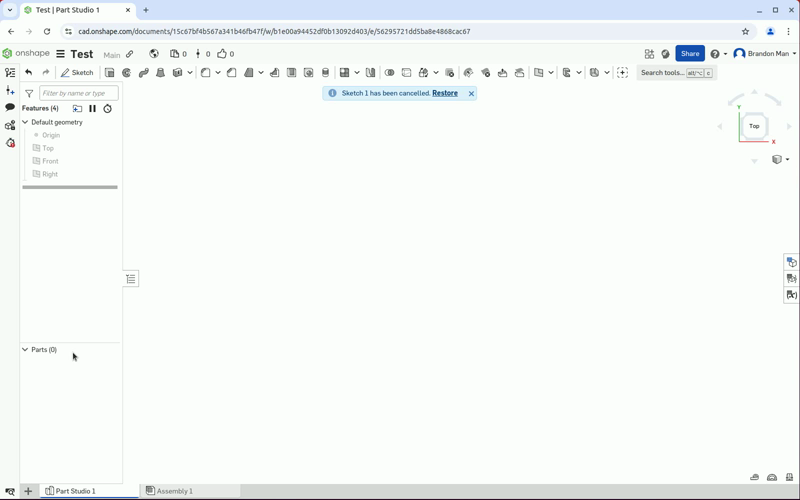
key(shift+p)
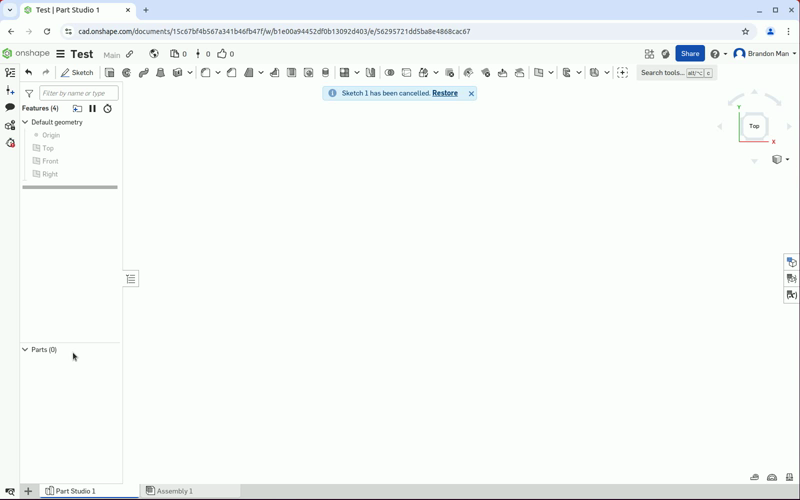
key(space)
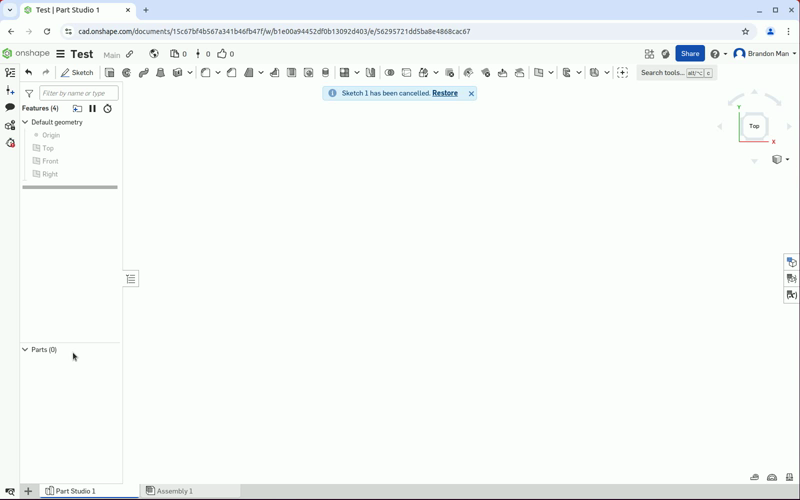
key_down(shift)
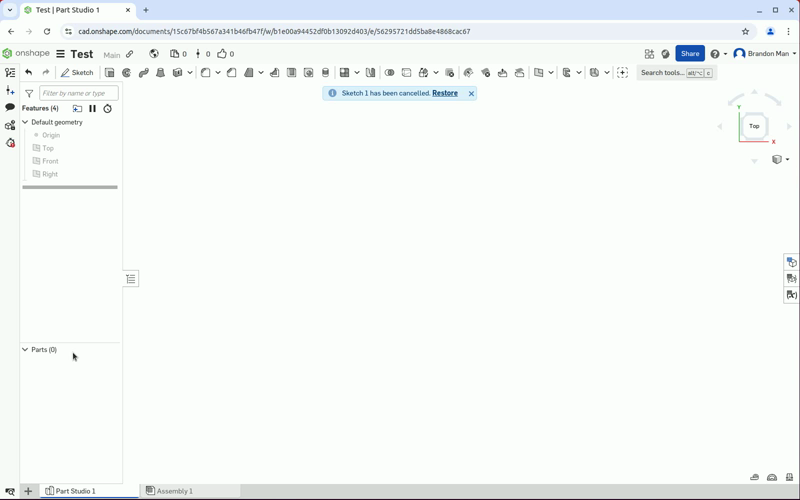
key(up)
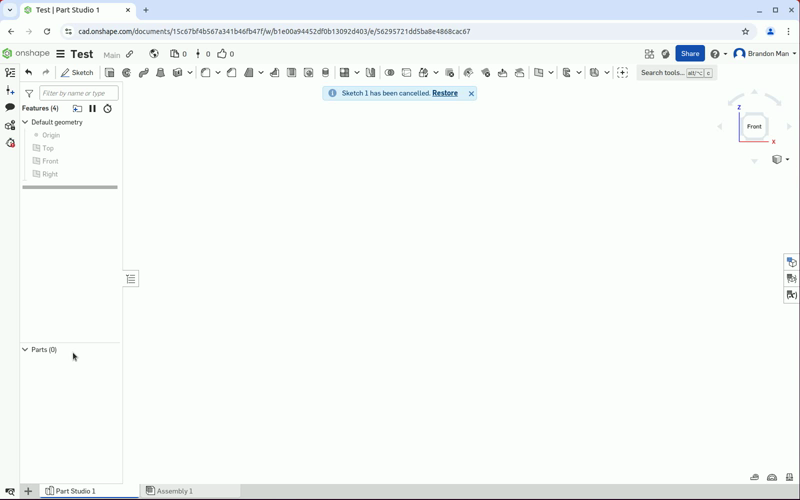
key_up(shift)
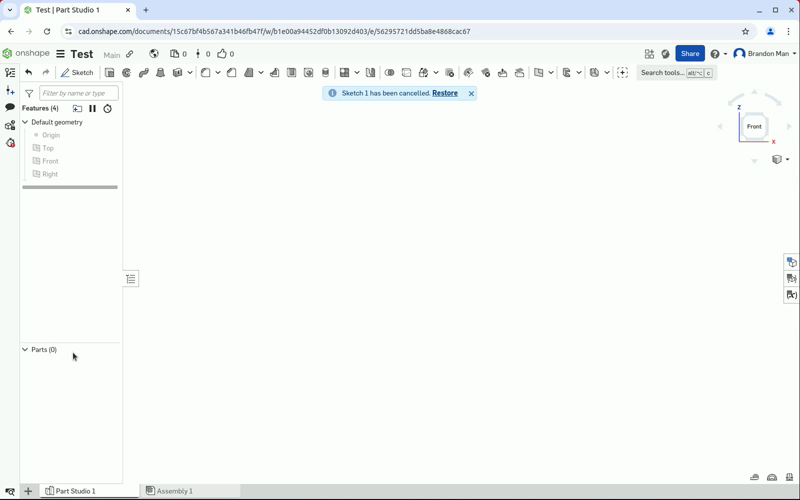
mouse_move(73, 352)
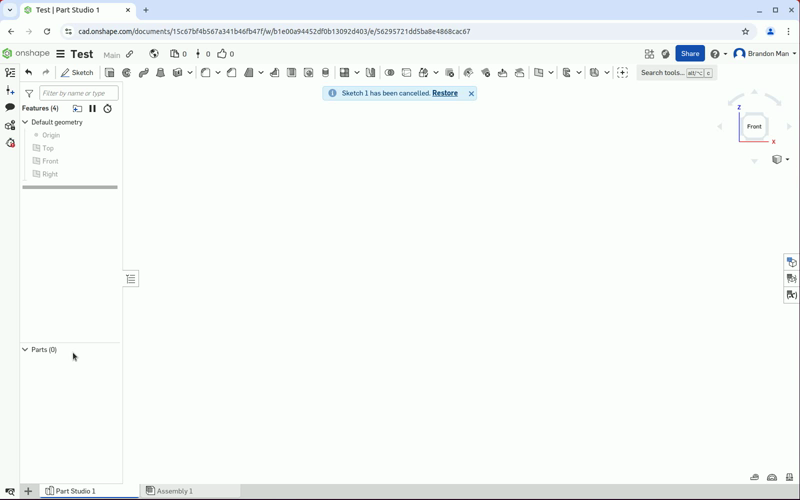
key(shift+y)
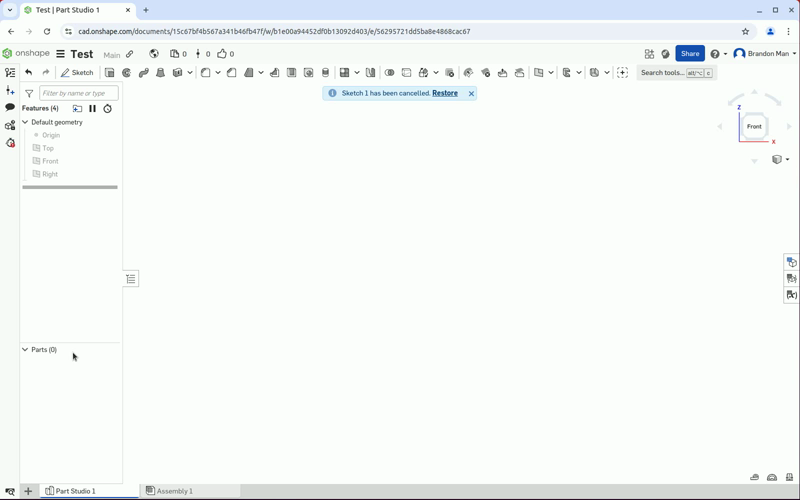
key(shift+s)
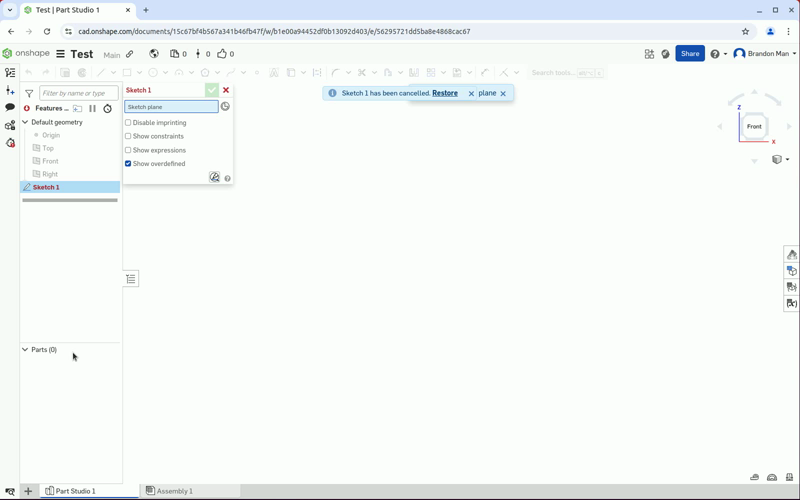
mouse_move(73, 163)
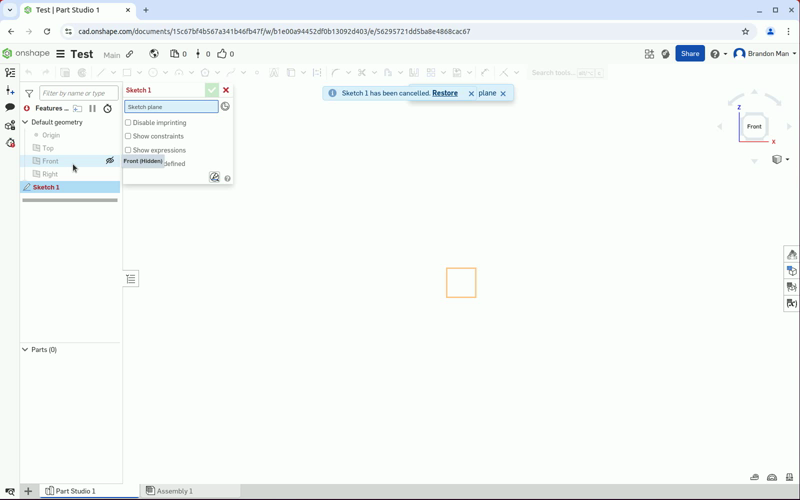
click(73, 163)
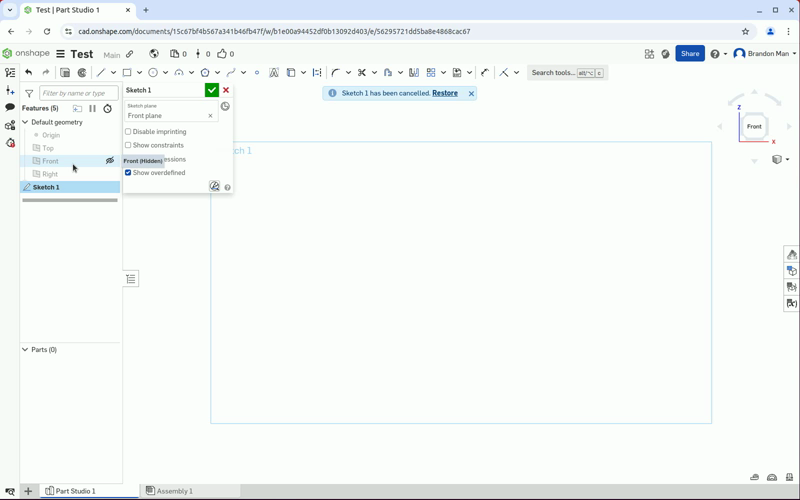
mouse_move(73, 352)
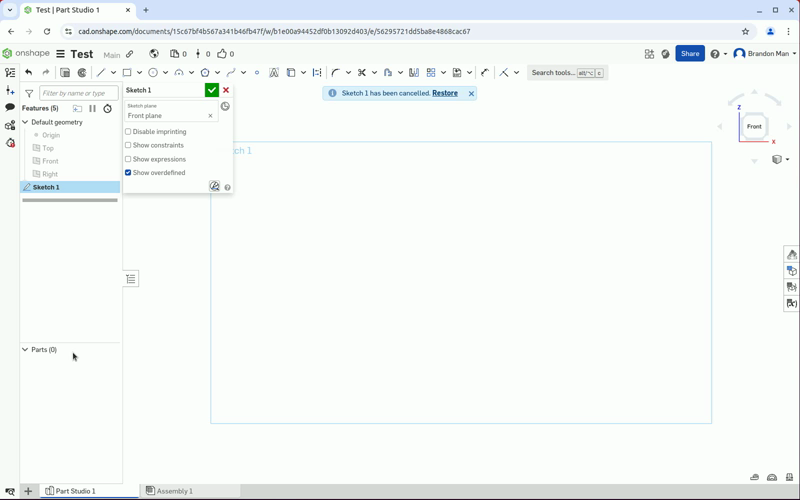
key(y)
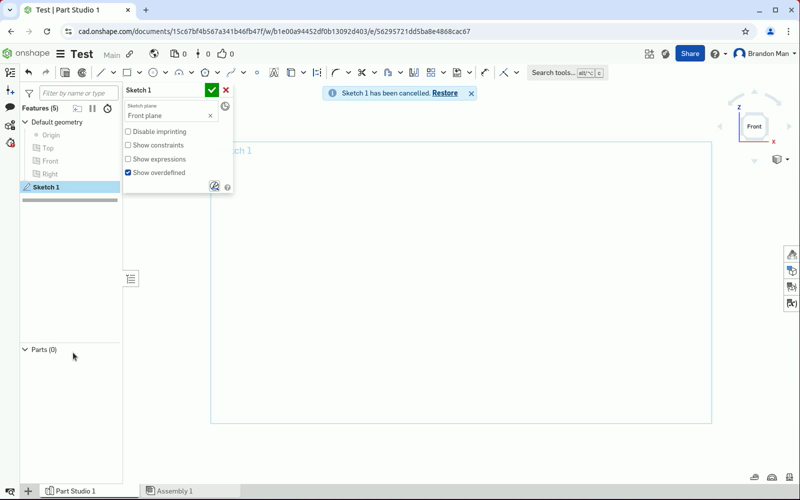
key(l)
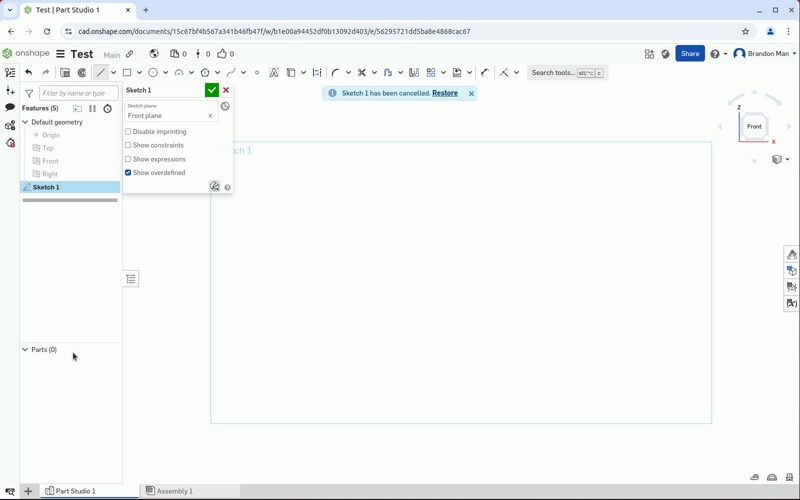
key_down(shift)
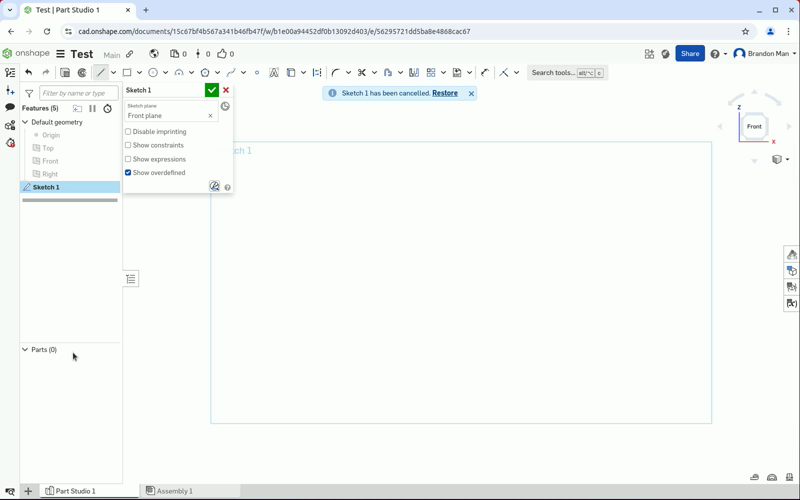
mouse_move(460, 282)
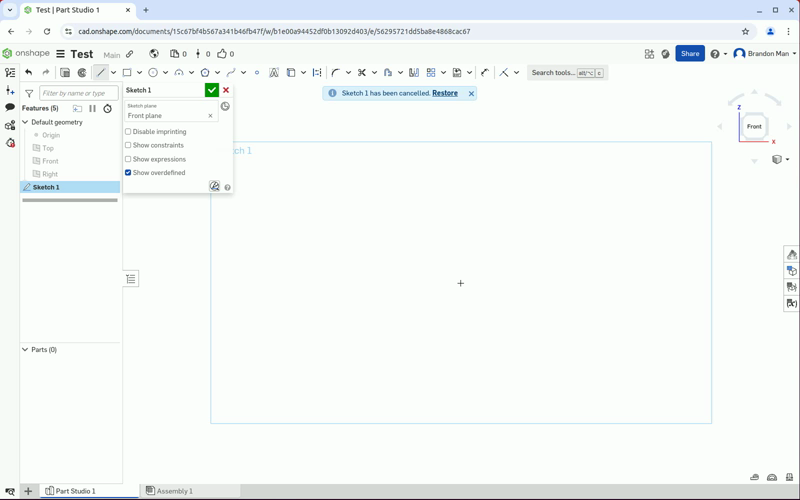
click(460, 282)
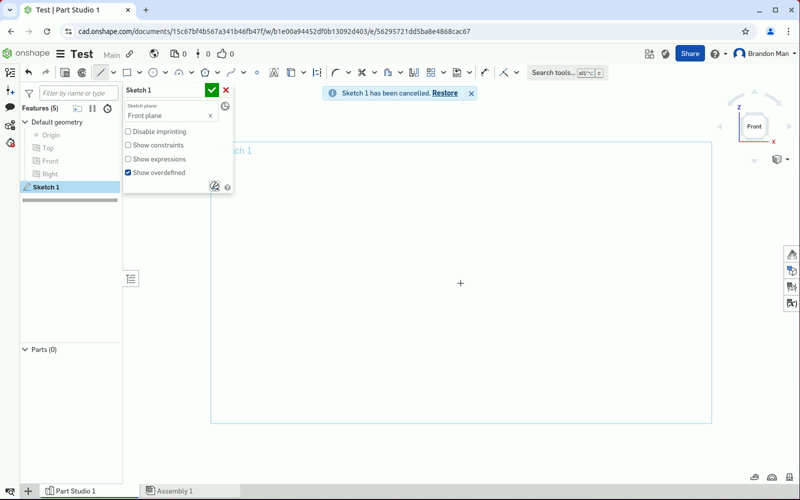
key_up(shift)
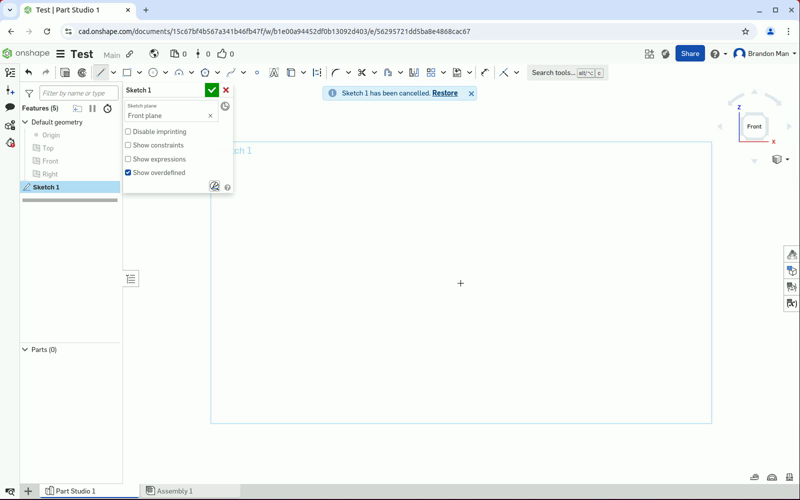
key_down(shift)
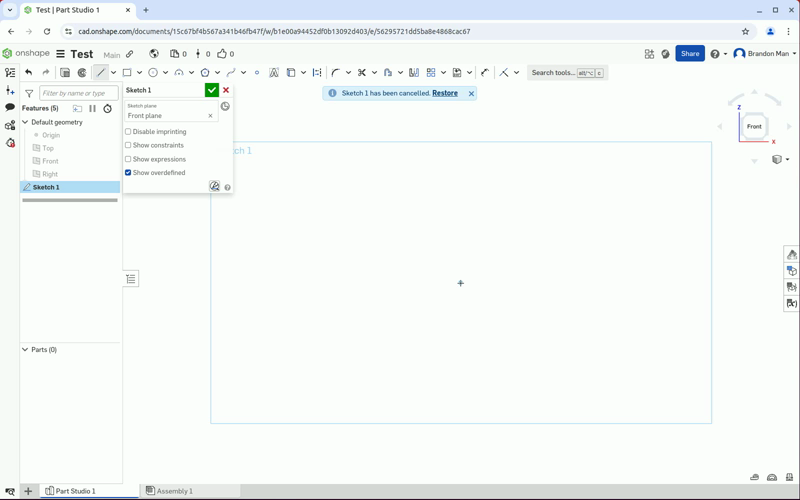
mouse_move(573, 282)
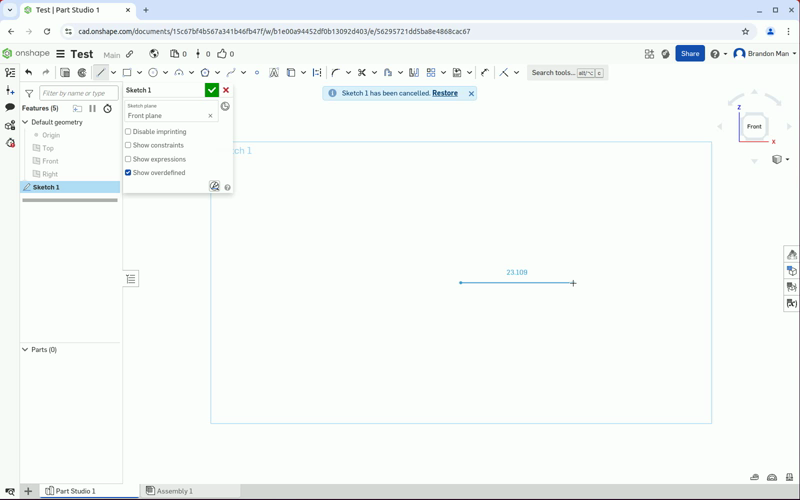
click(573, 282)
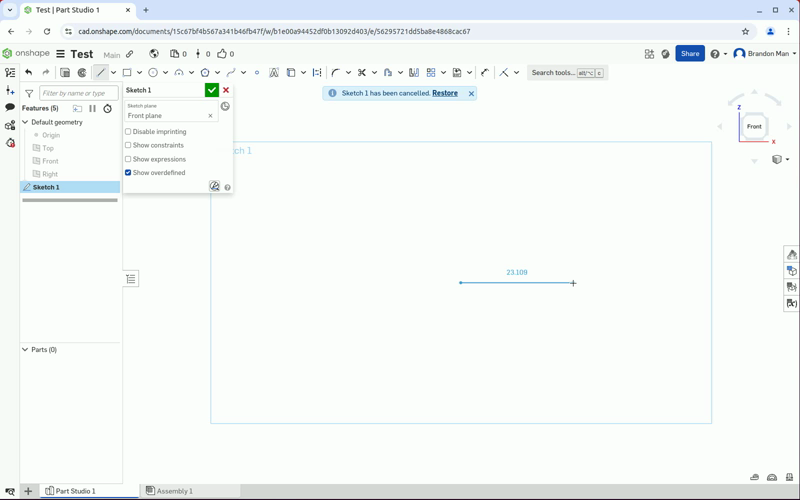
key_up(shift)
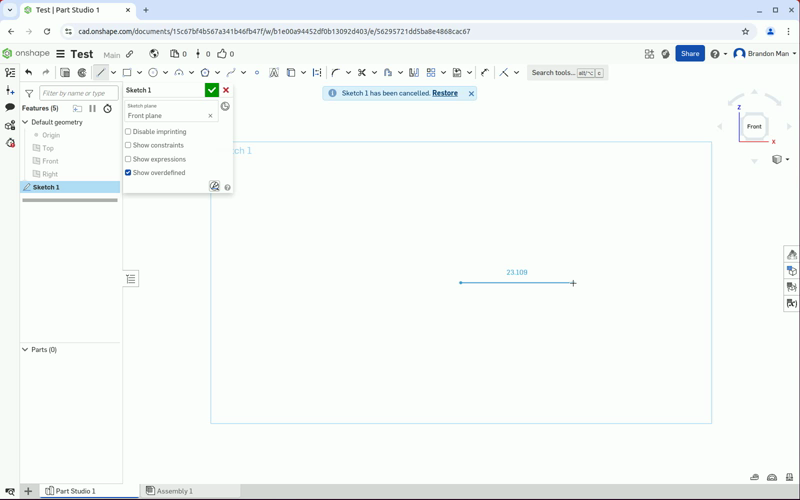
key_down(shift)
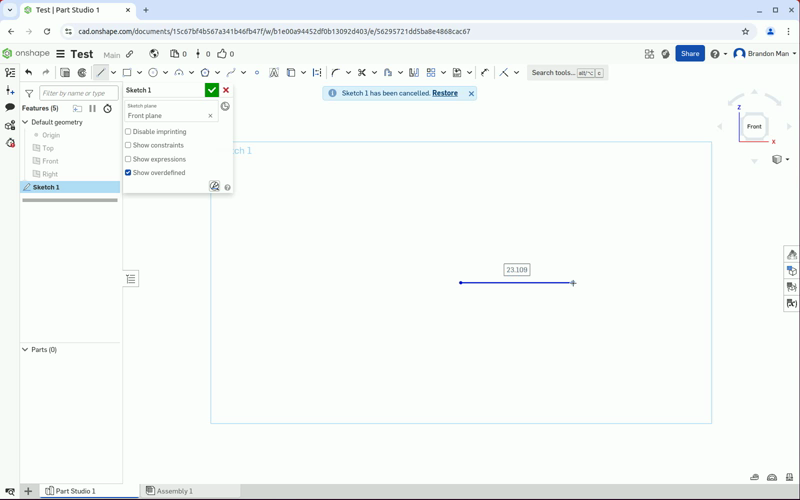
mouse_move(573, 215)
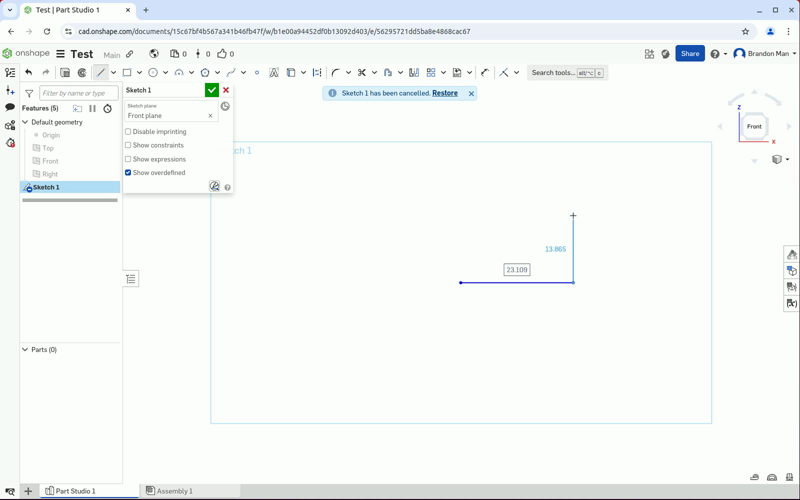
click(573, 215)
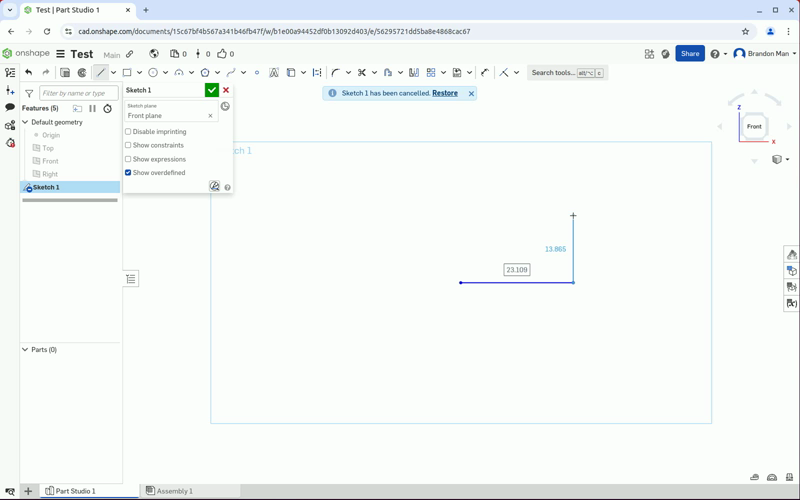
key_up(shift)
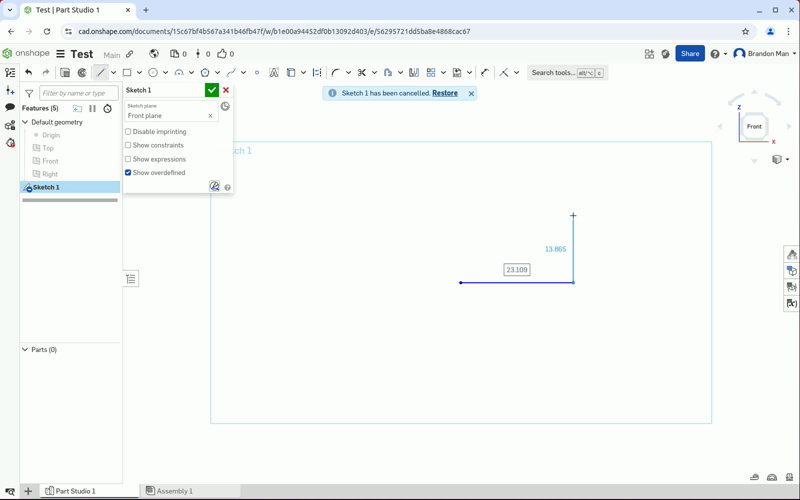
key_down(shift)
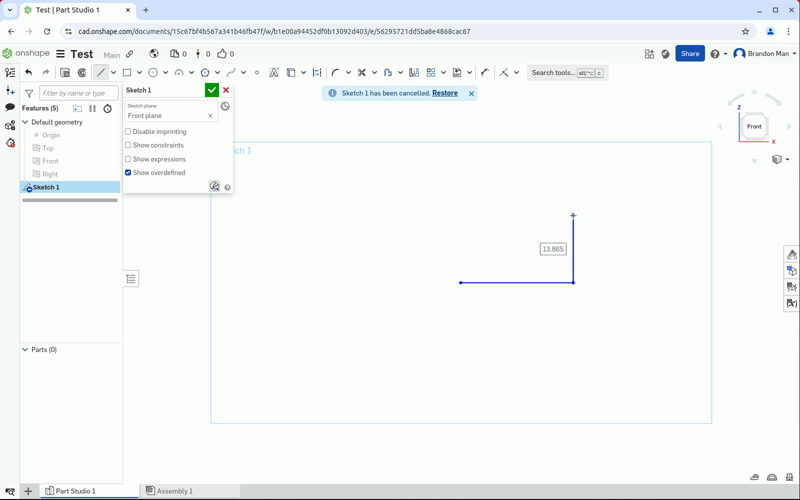
mouse_move(460, 215)
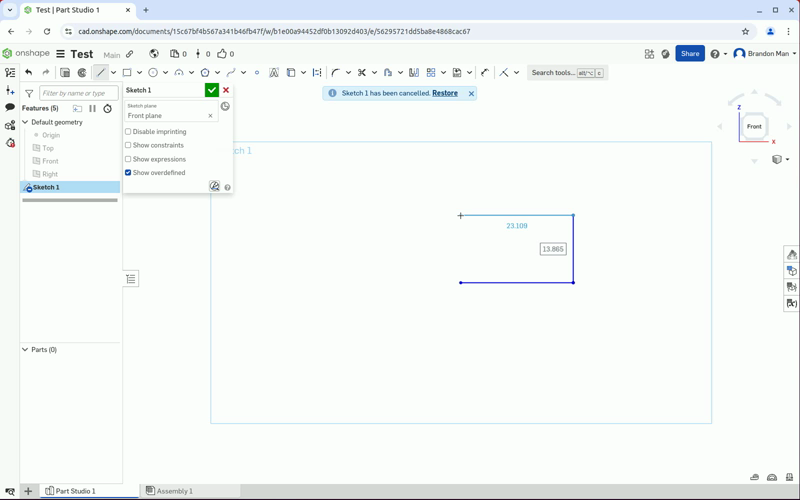
click(460, 215)
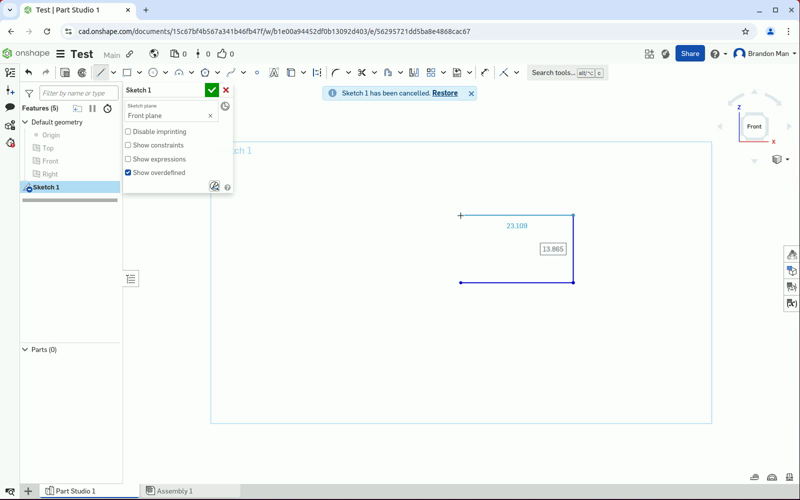
key_up(shift)
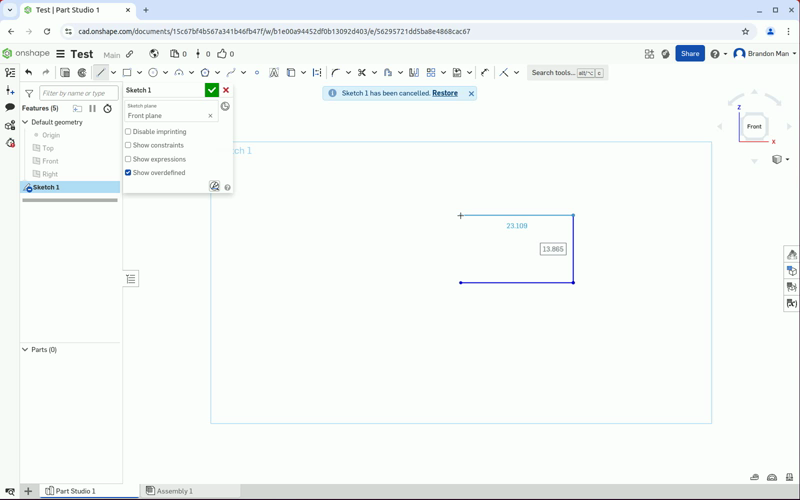
key_down(shift)
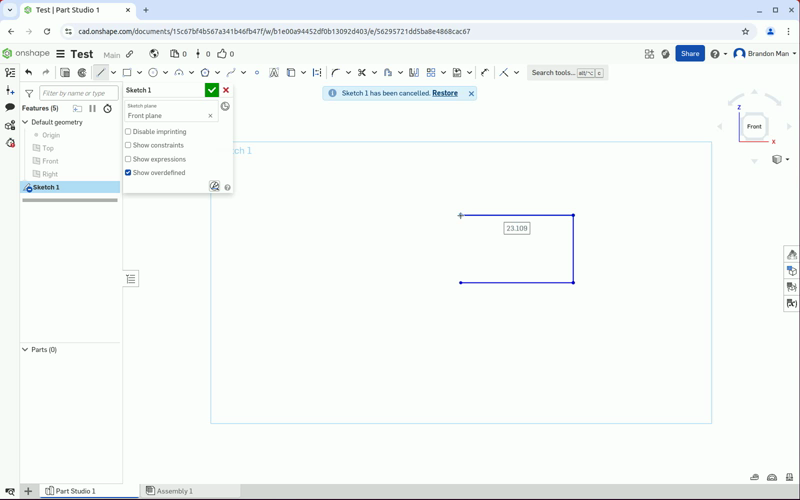
mouse_move(460, 282)
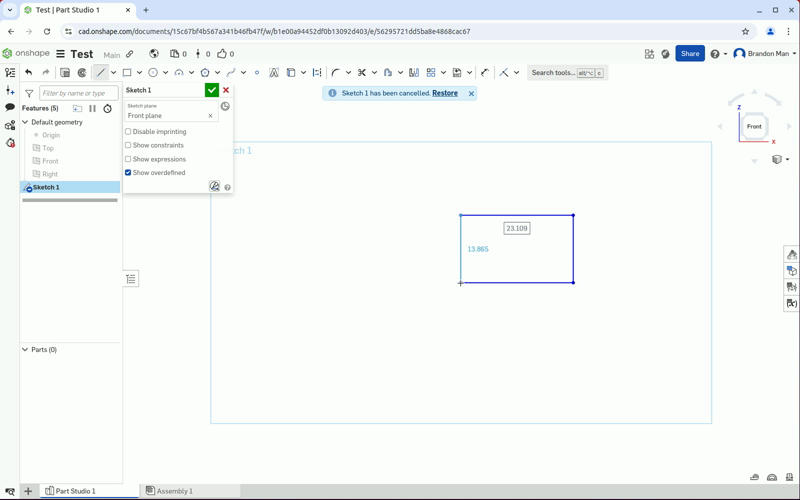
key_up(shift)
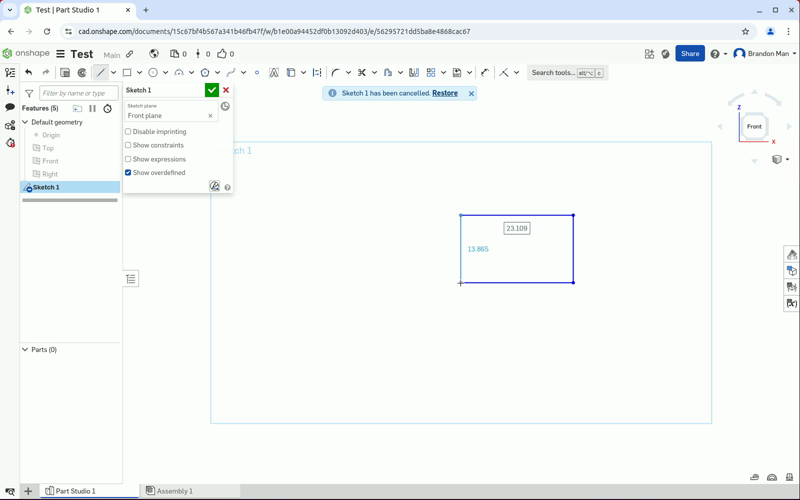
click(460, 282)
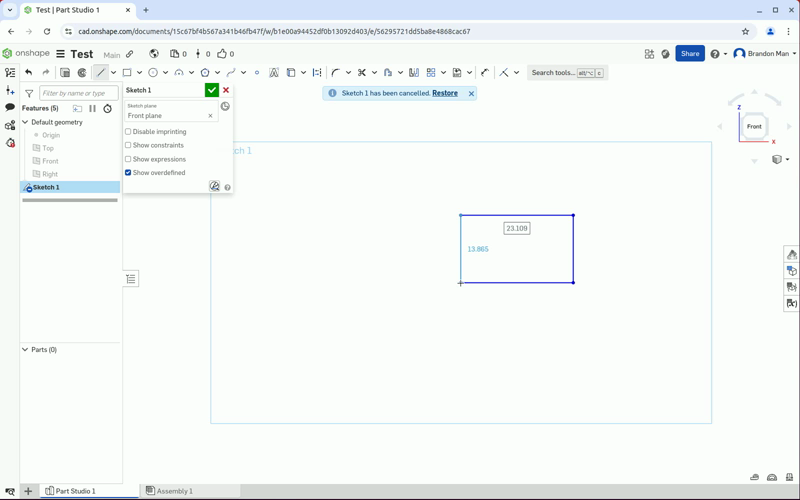
key(esc)
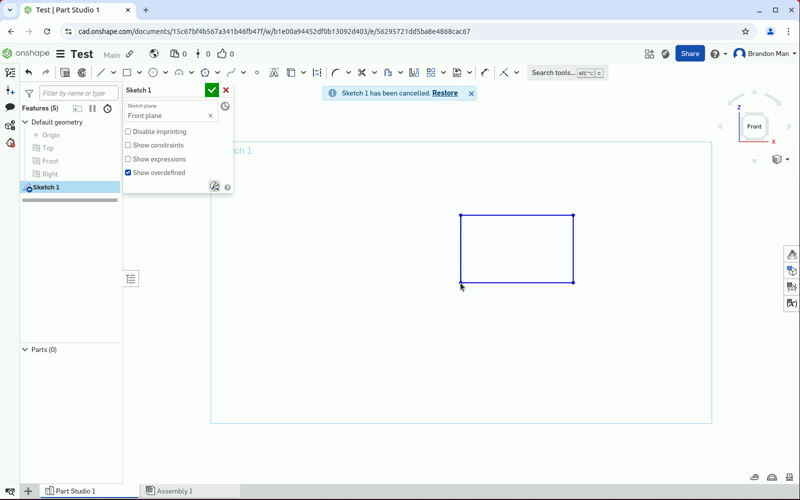
mouse_move(542, 257)
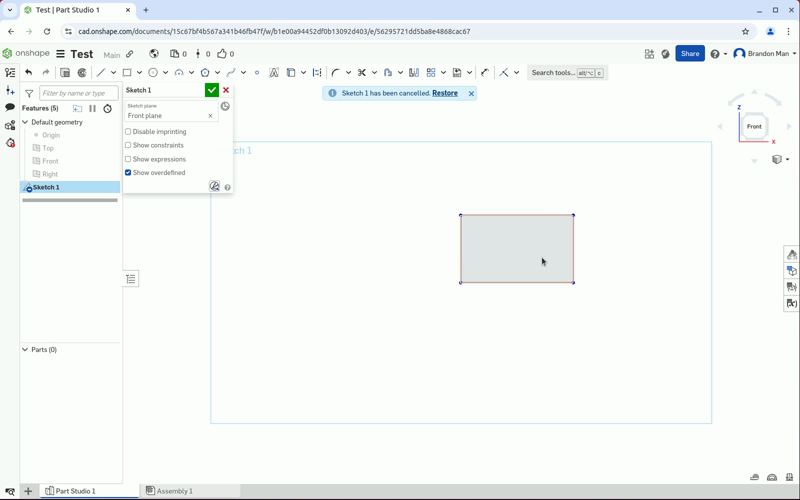
click(542, 257)
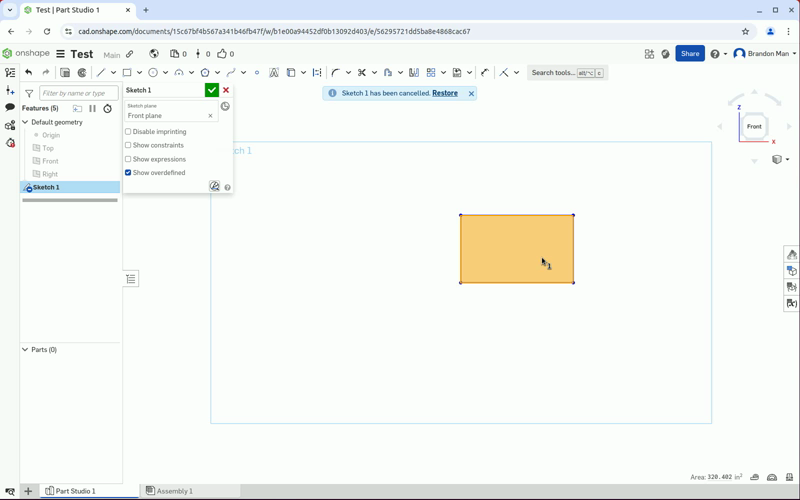
mouse_move(73, 352)
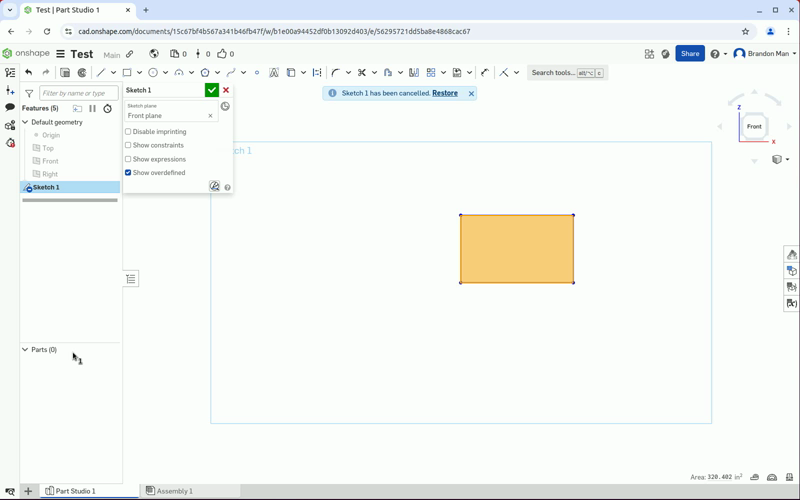
key(shift+y)
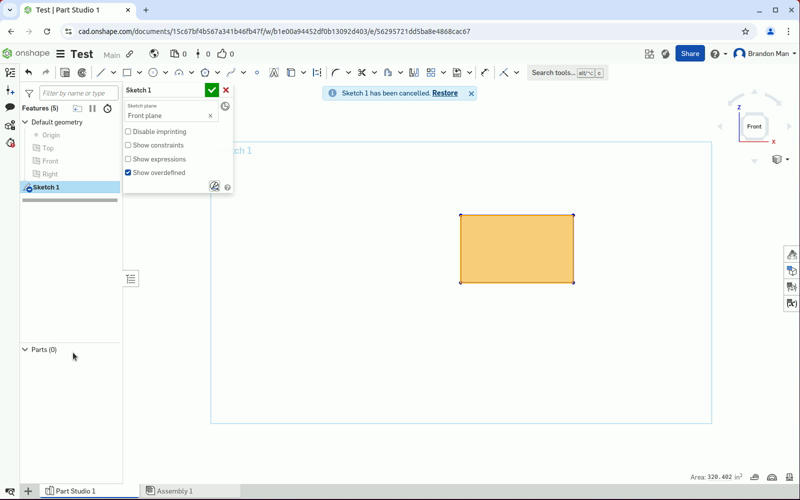
key(shift+e)
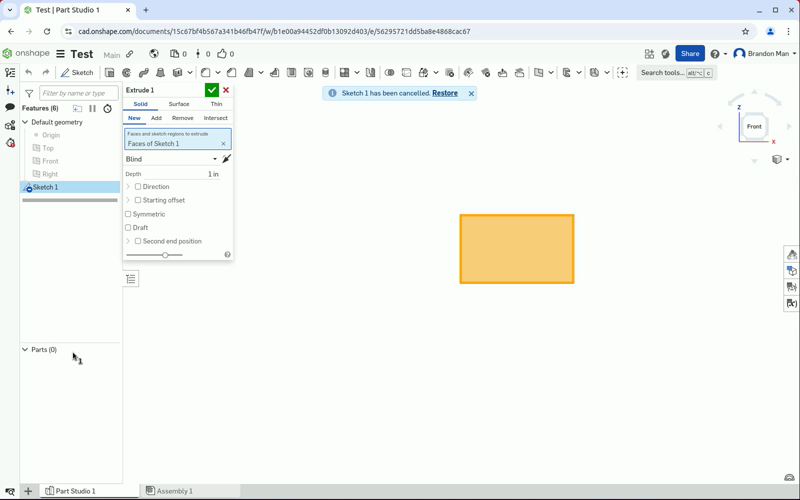
mouse_move(143, 106)
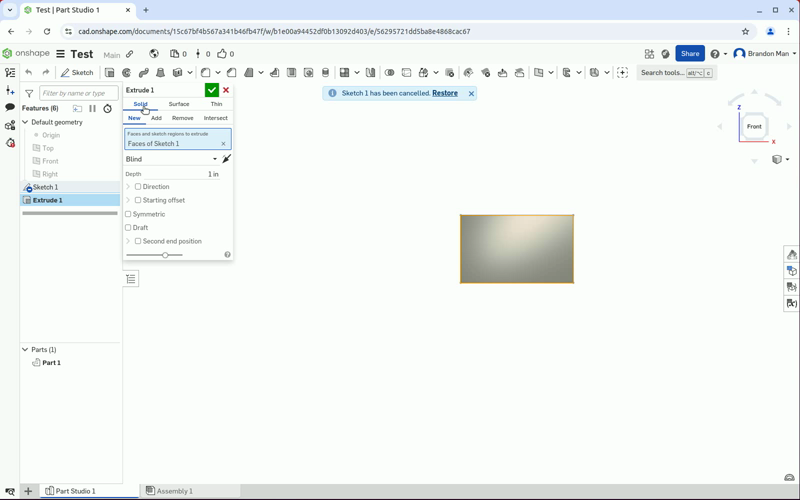
click(143, 106)
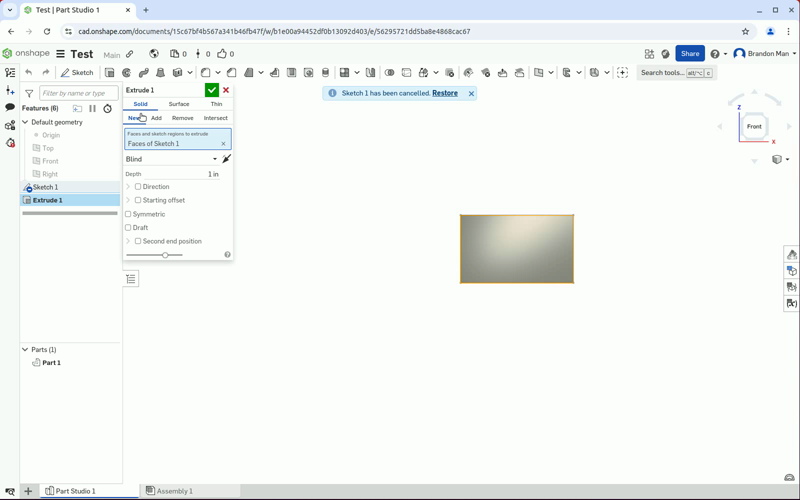
mouse_move(137, 120)
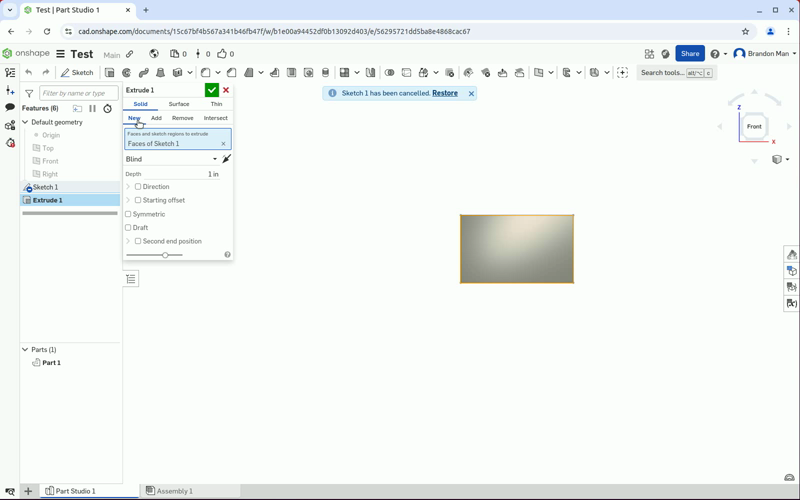
click(137, 120)
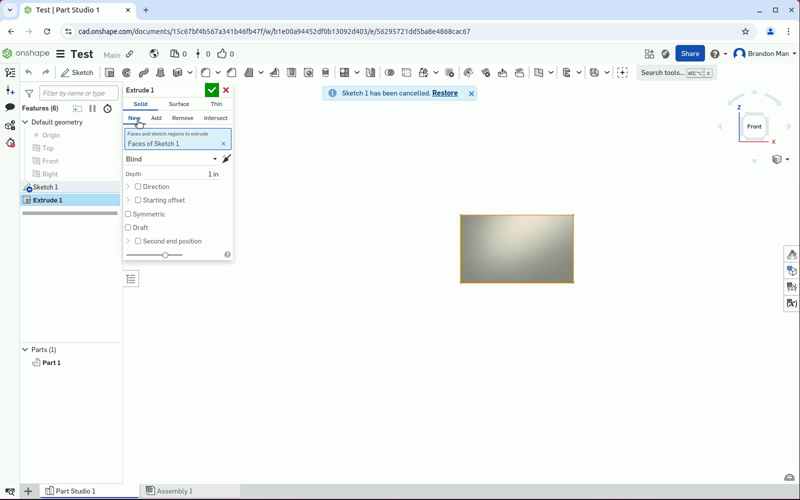
key(tab, 4)
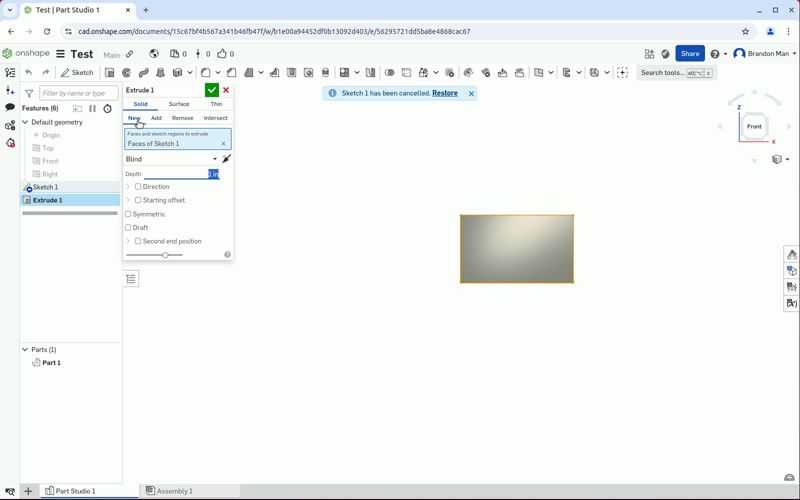
text(9.147)
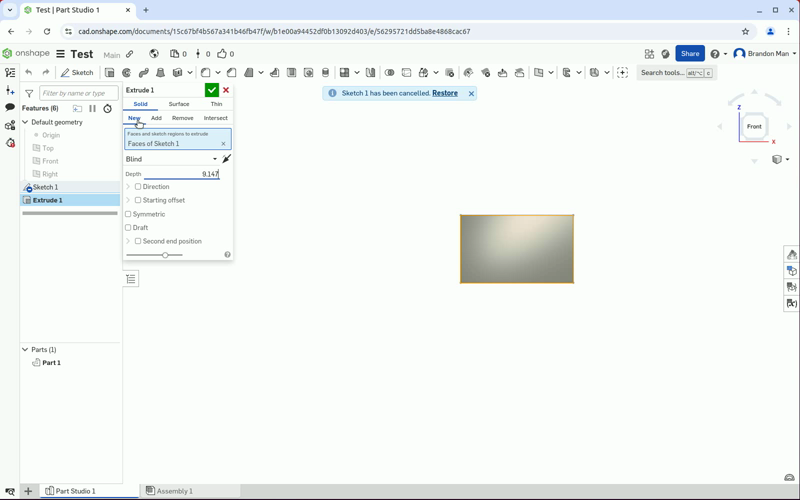
key(enter)
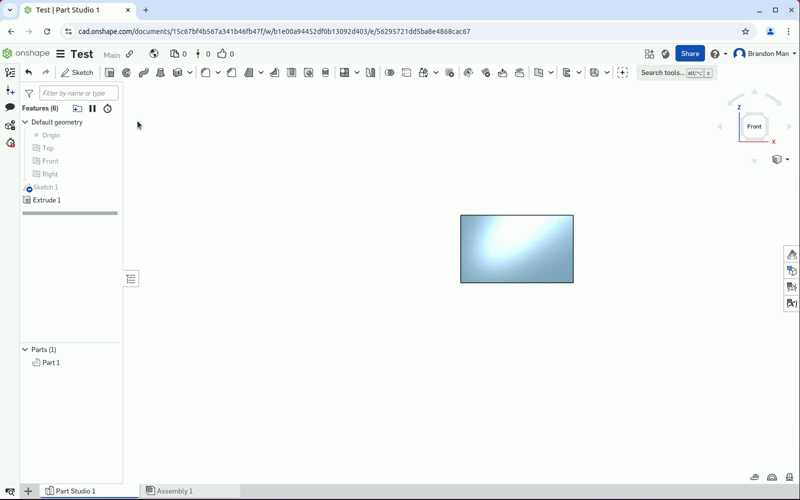
key(shift+h)
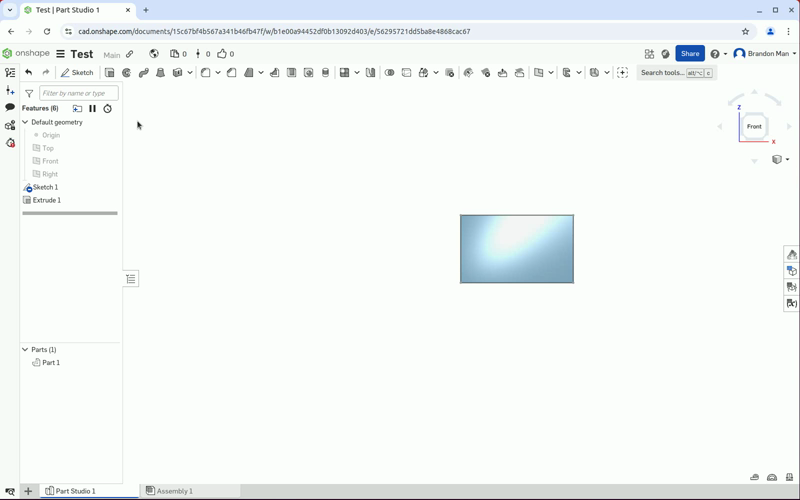
key(shift+h)
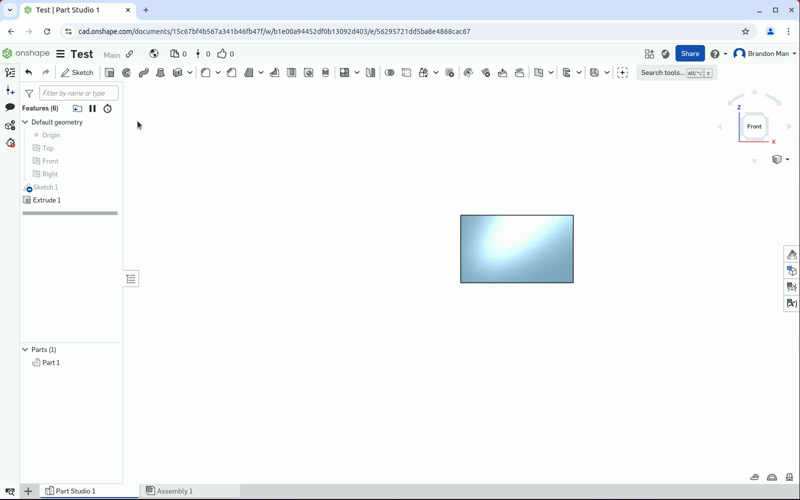
mouse_move(73, 189)
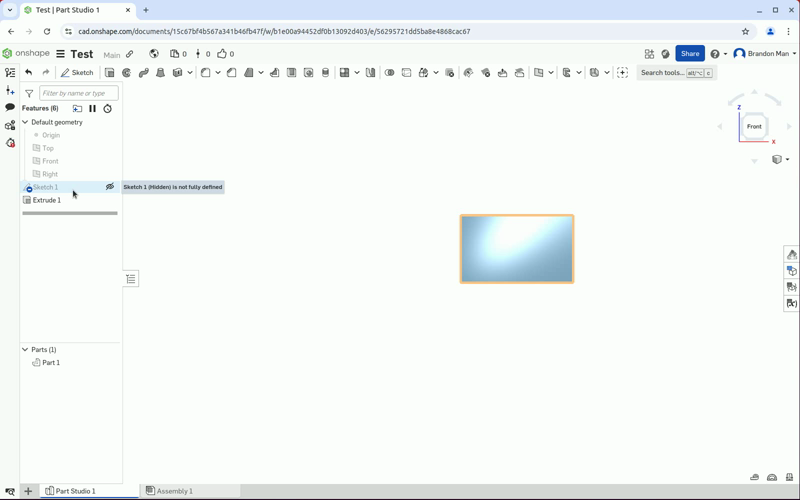
click(73, 189)
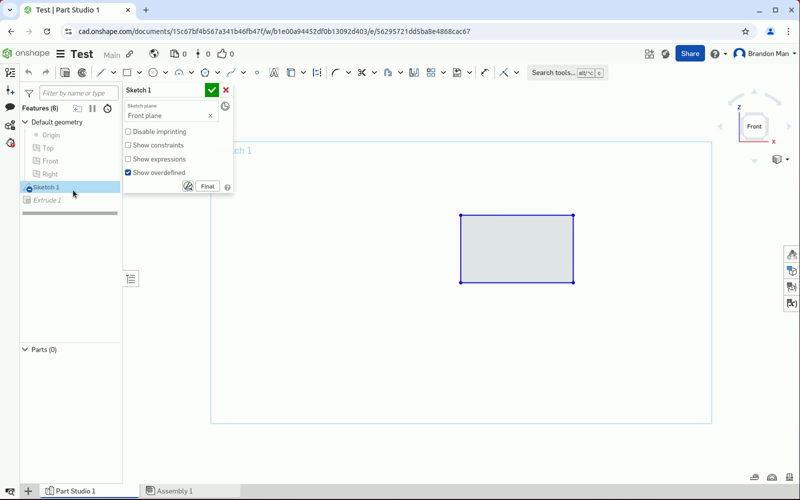
mouse_move(229, 92)
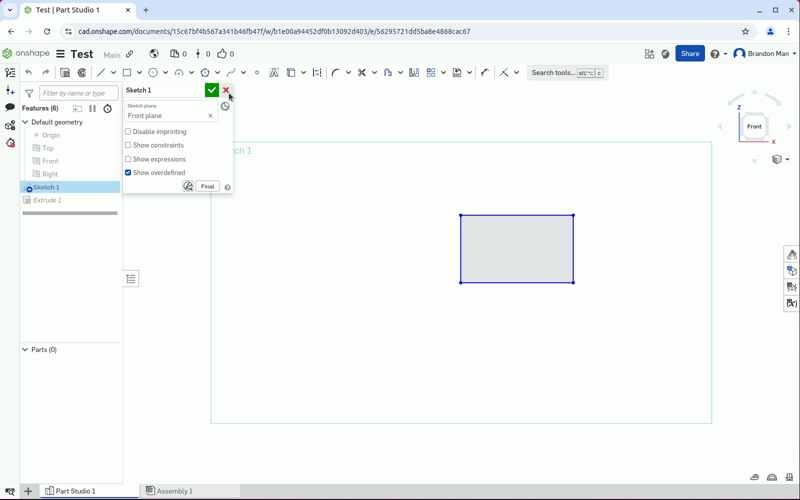
click(229, 92)
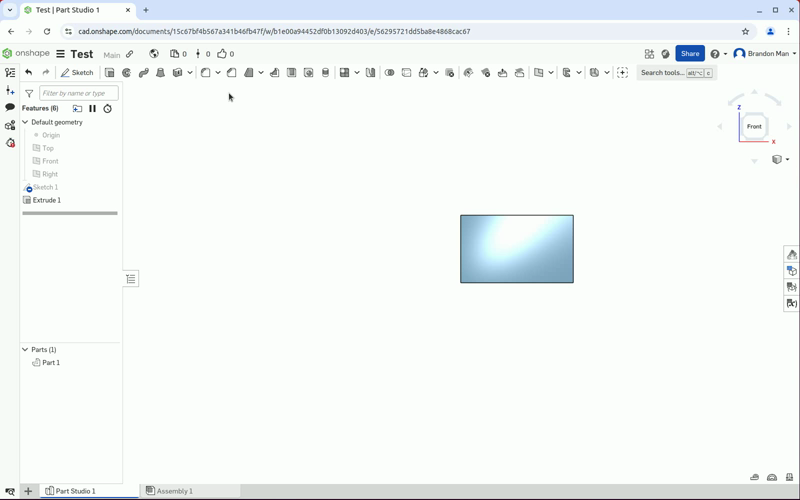
mouse_move(541, 75)
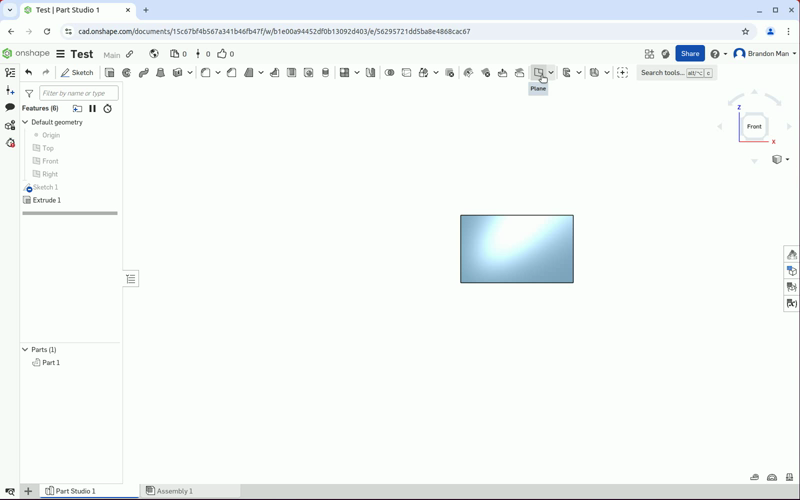
click(541, 75)
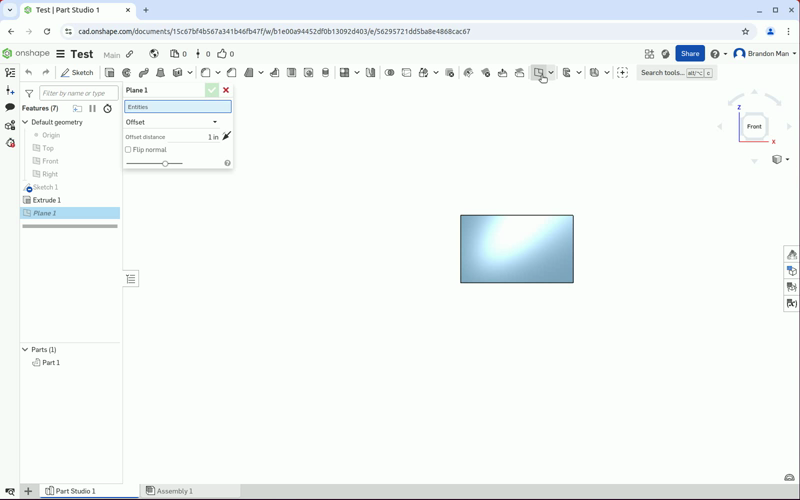
mouse_move(73, 163)
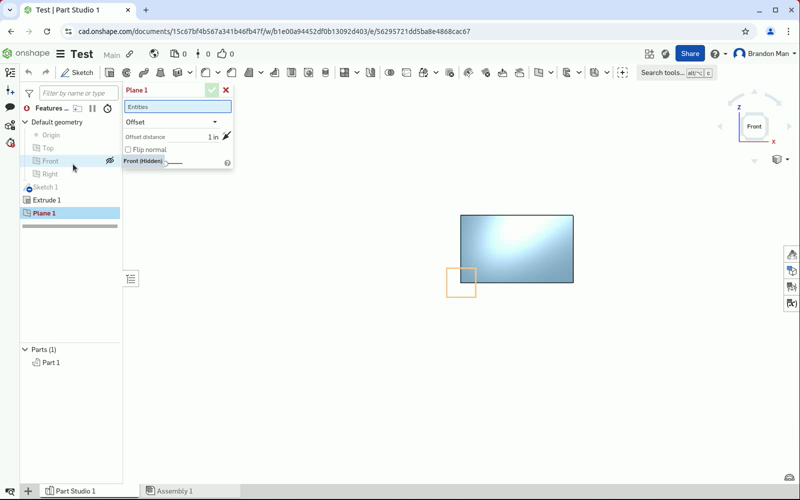
click(73, 163)
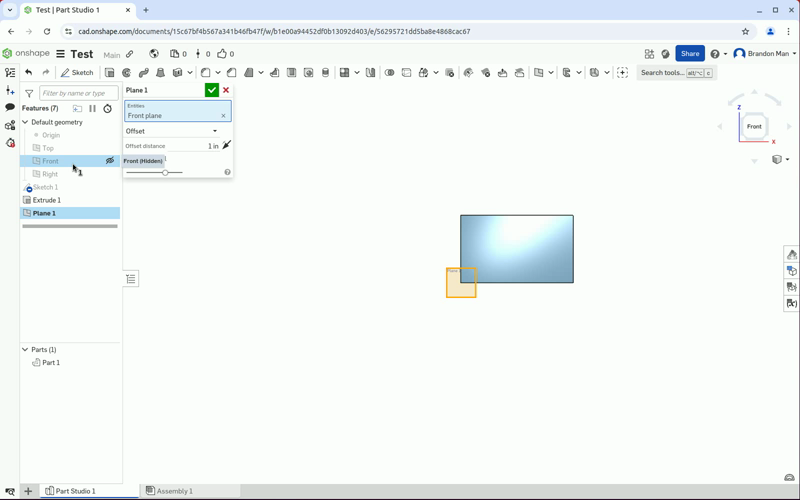
key(tab, 2)
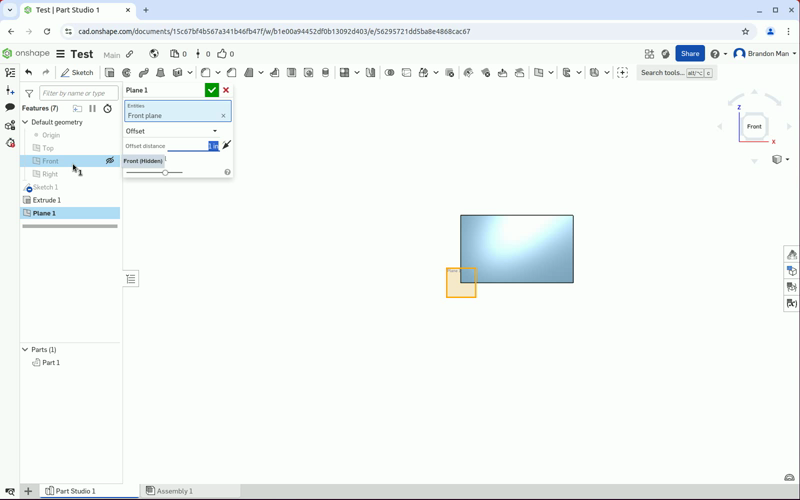
text(9.151)
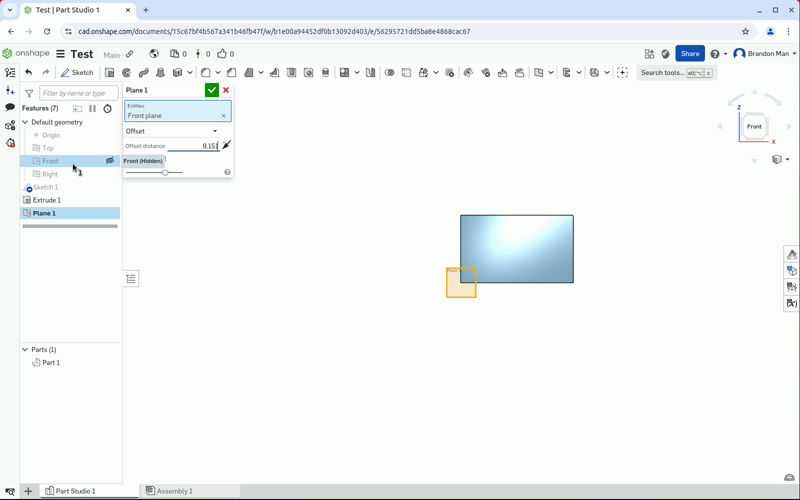
key(enter, 2)
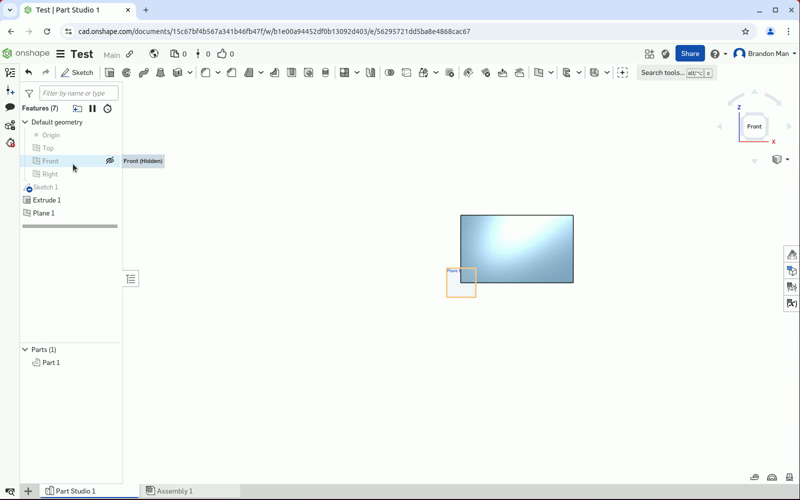
key(shift+s)
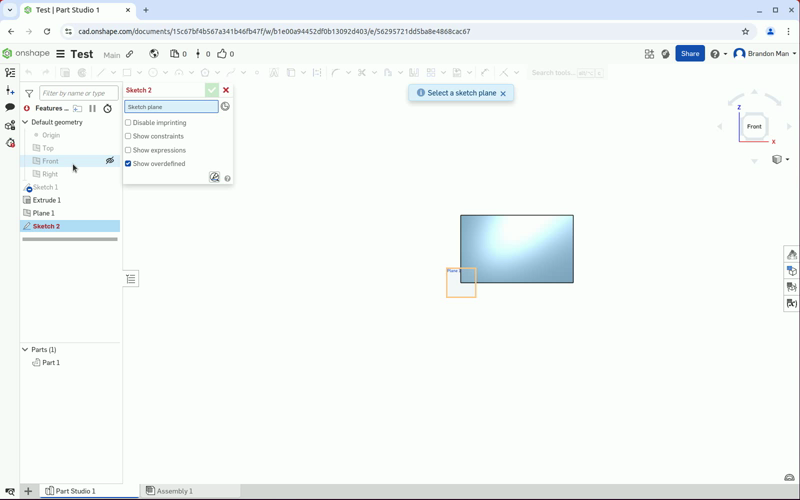
mouse_move(73, 215)
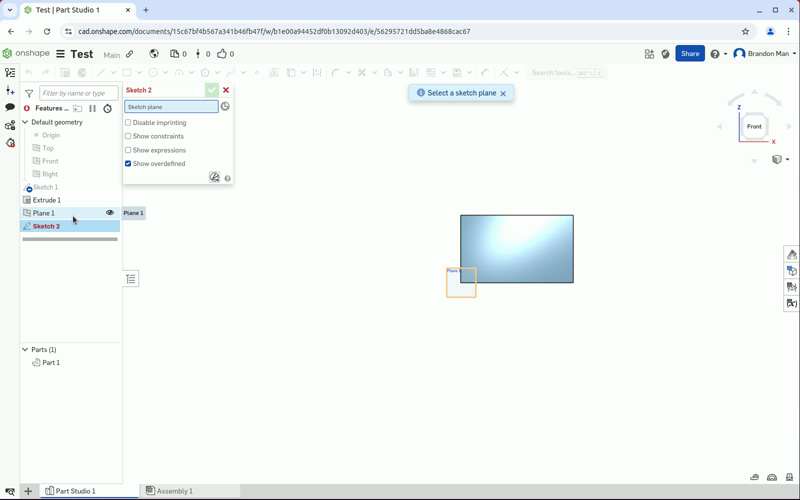
click(73, 215)
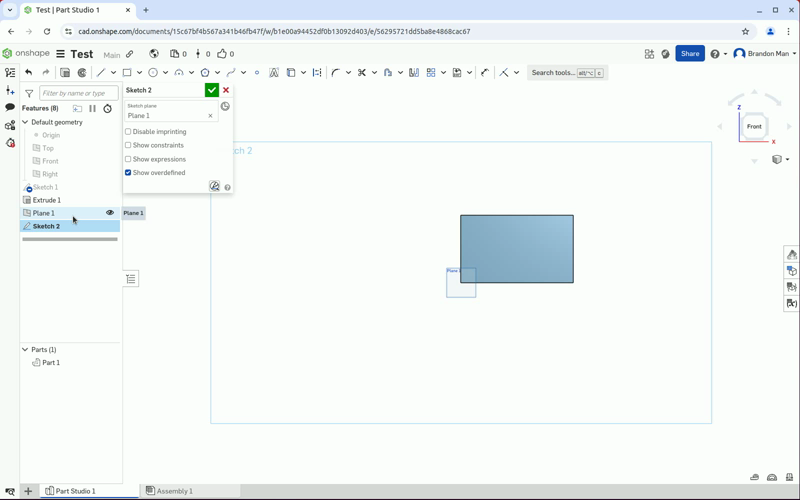
mouse_move(73, 352)
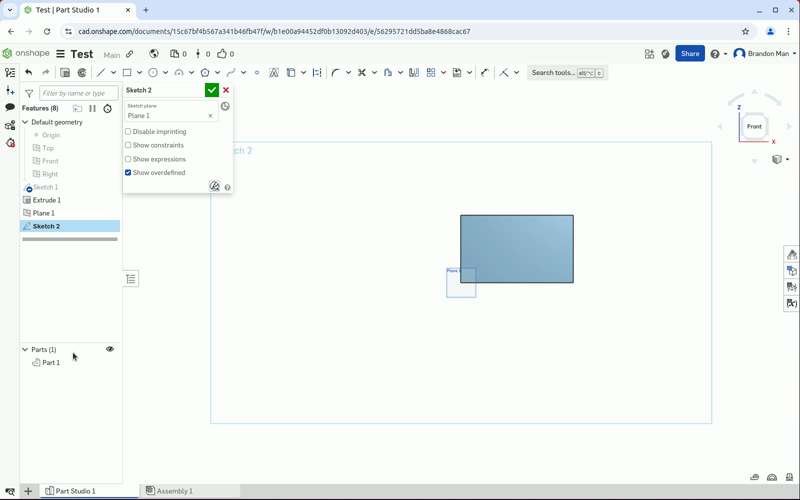
key(y)
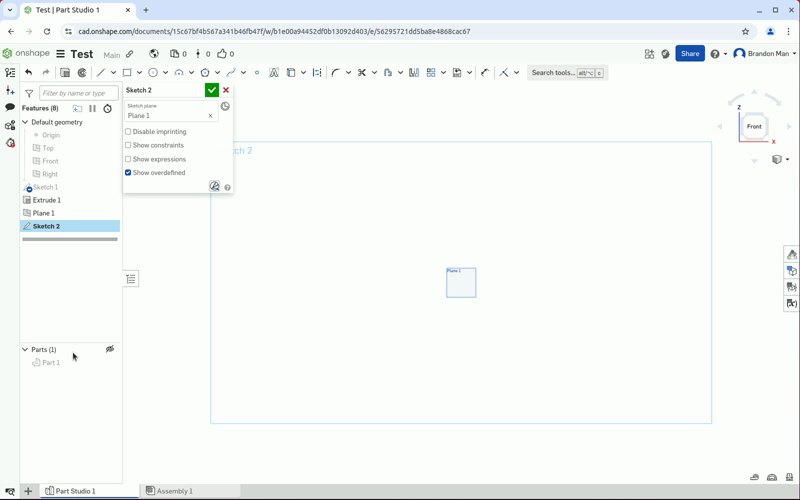
key(l)
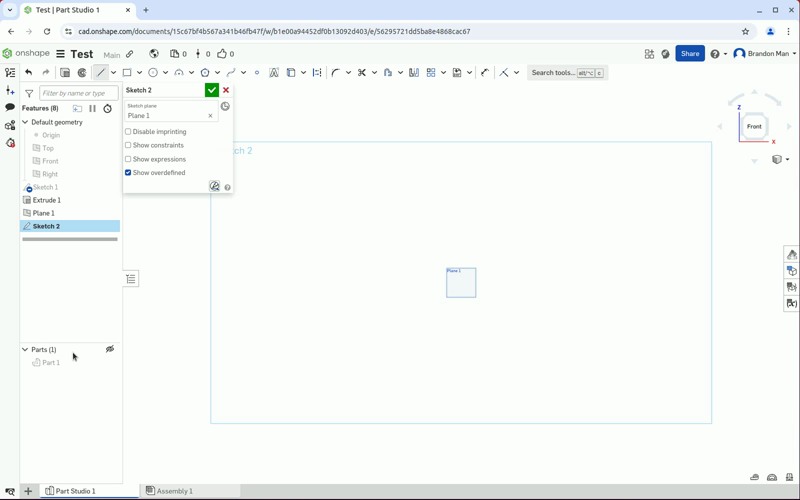
key_down(shift)
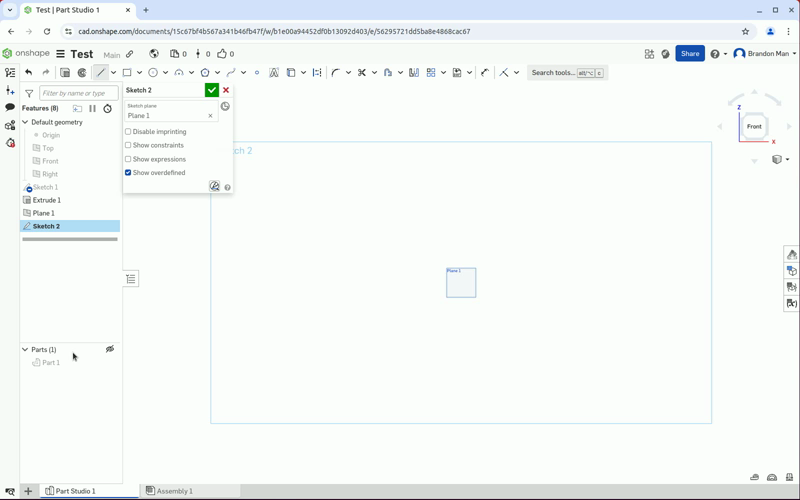
mouse_move(483, 215)
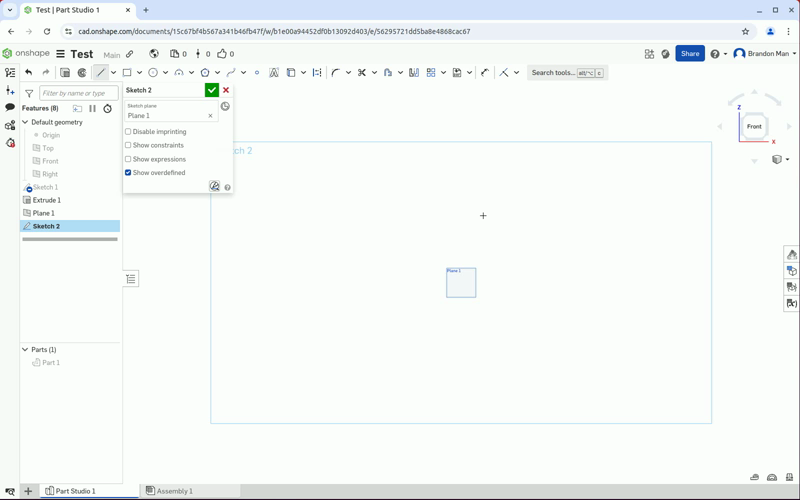
click(483, 215)
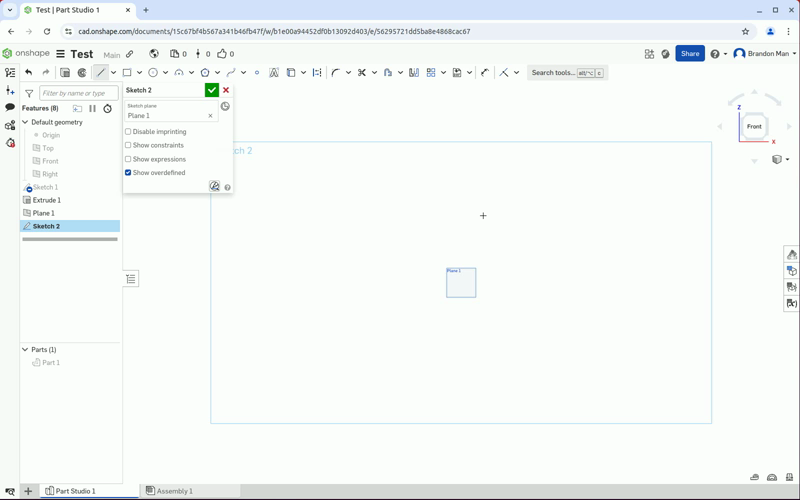
key_up(shift)
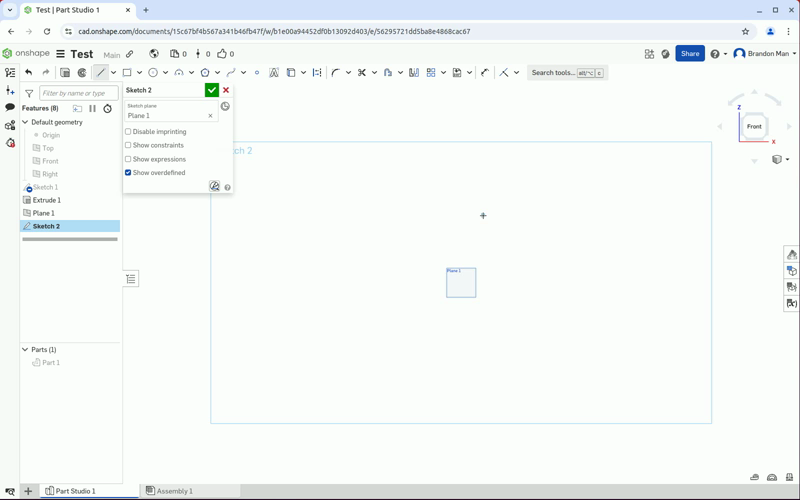
key_down(shift)
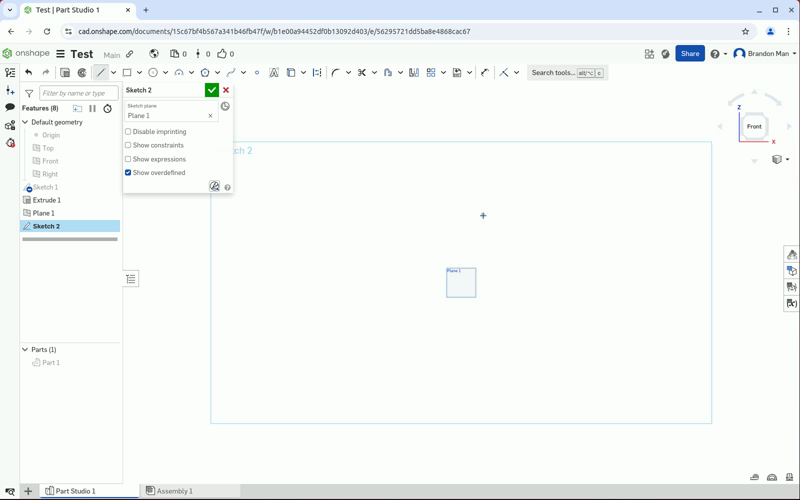
mouse_move(551, 215)
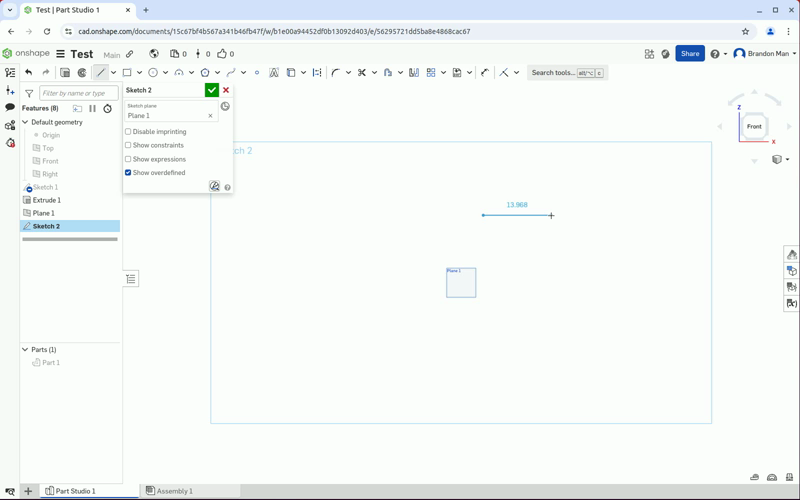
click(551, 215)
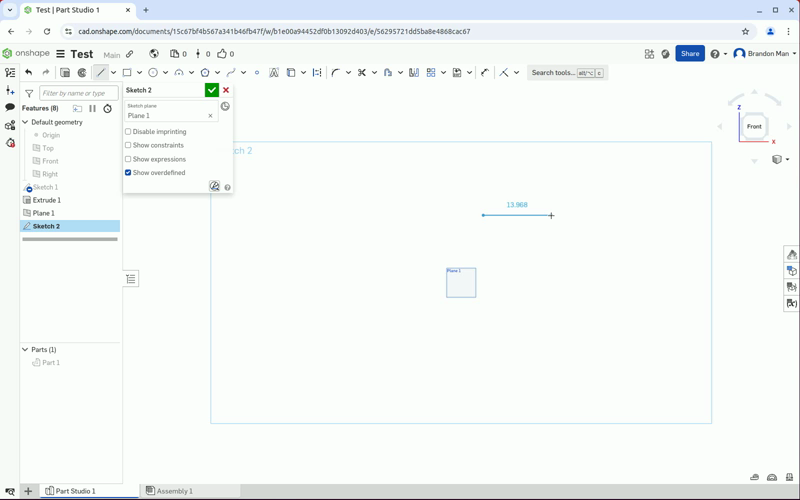
key_up(shift)
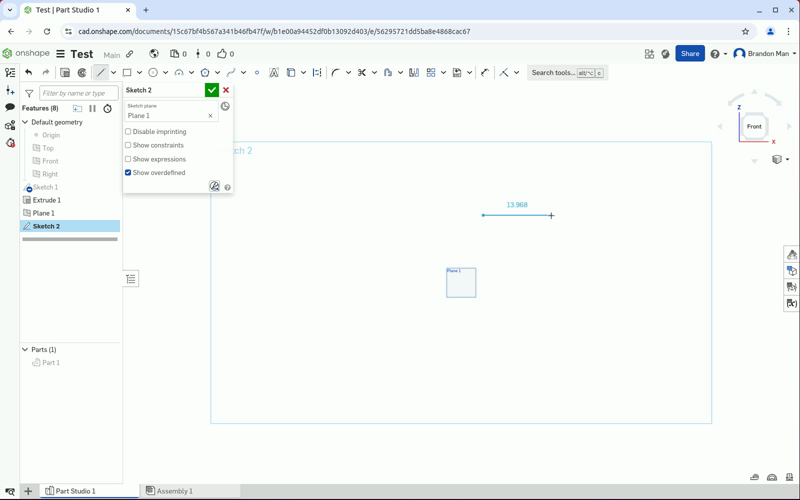
key(esc)
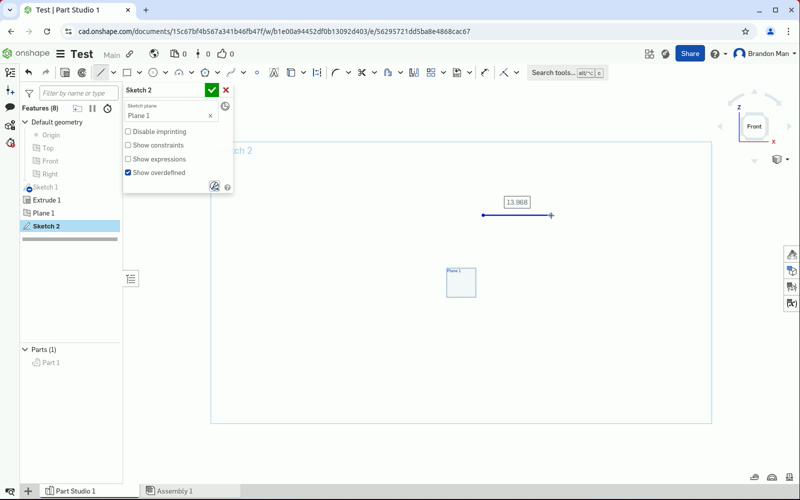
key(a)
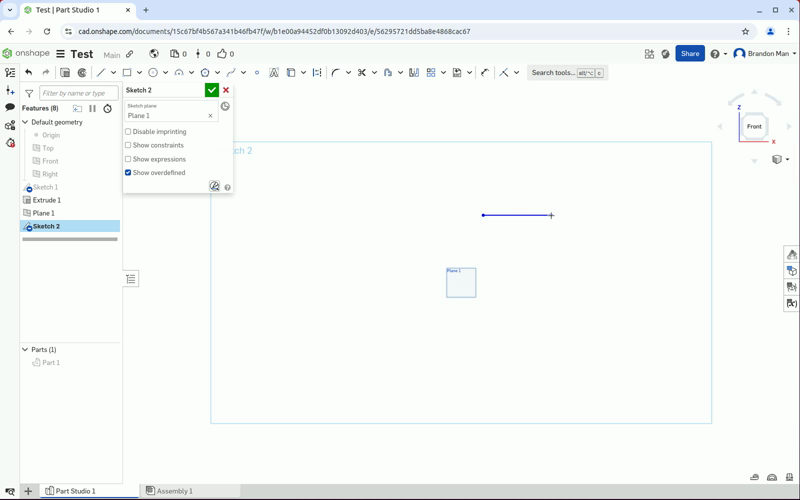
mouse_move(551, 215)
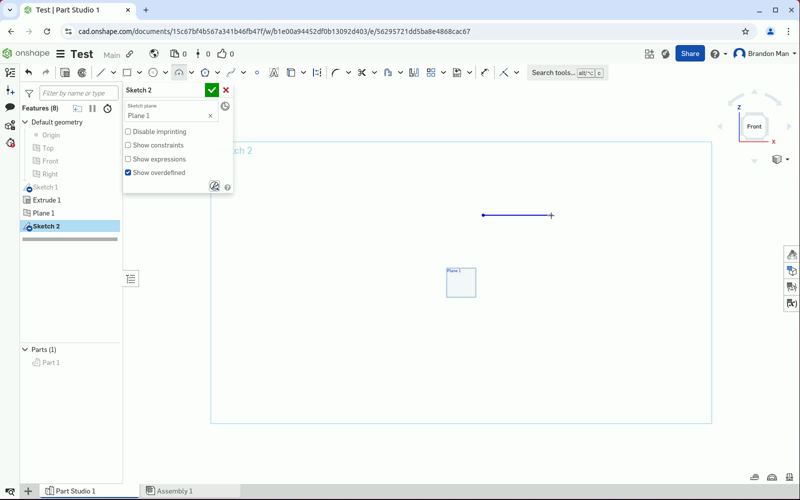
click(551, 215)
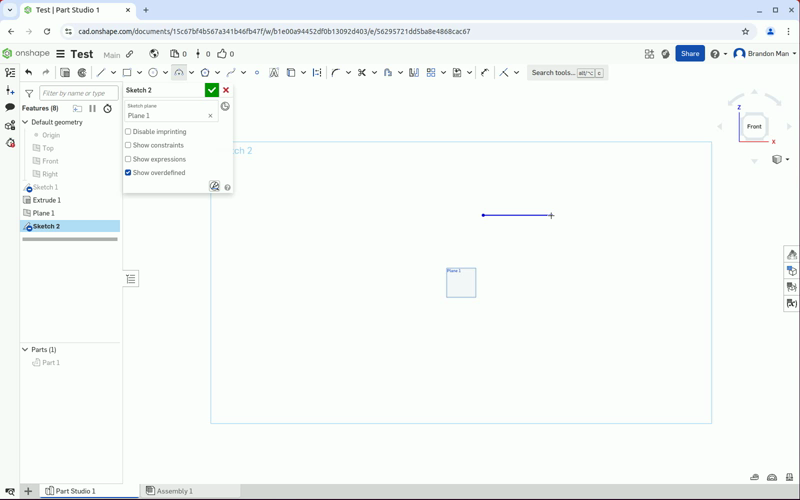
mouse_move(483, 215)
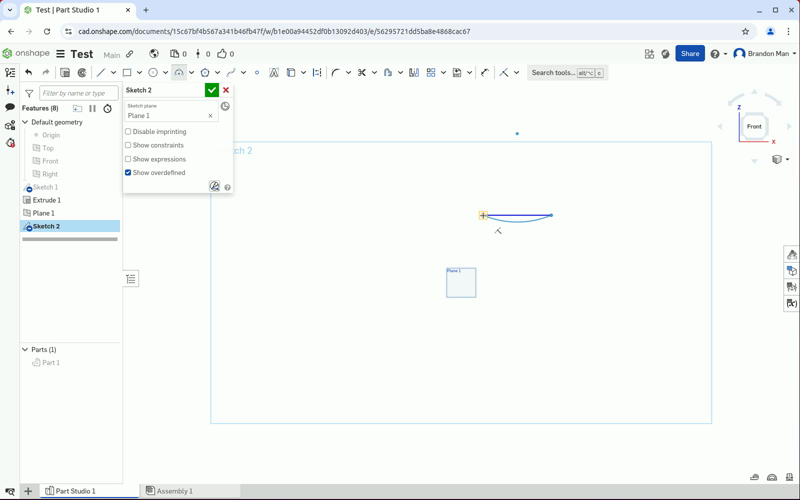
click(483, 215)
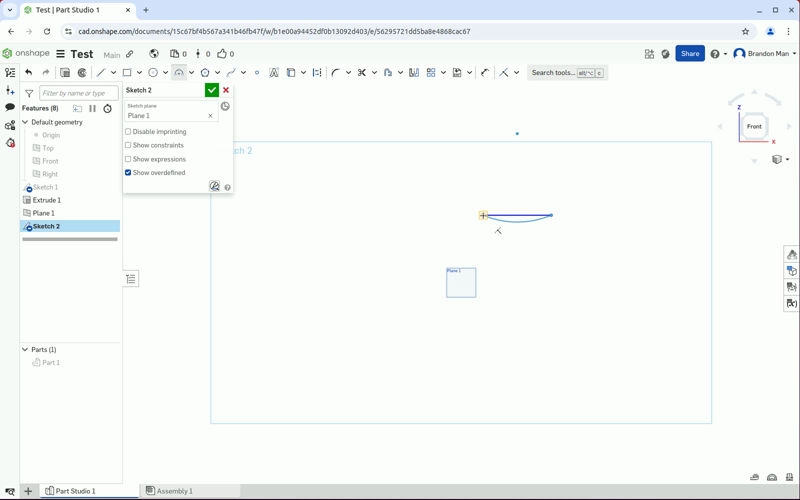
key_down(shift)
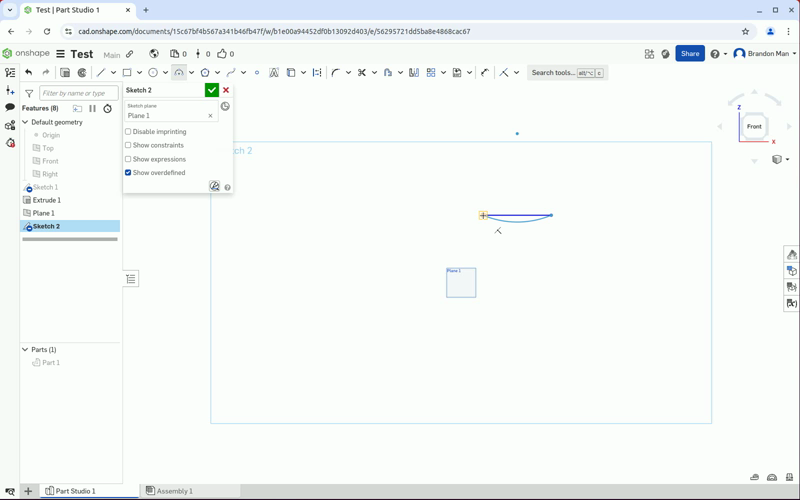
mouse_move(517, 180)
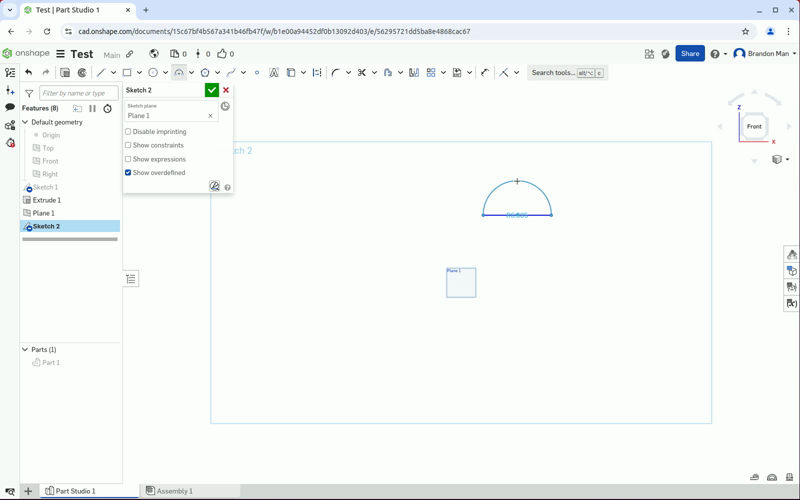
click(517, 180)
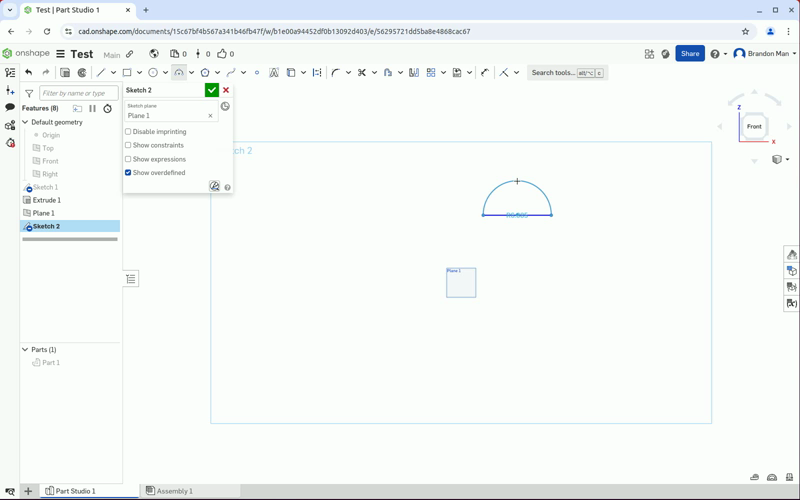
key_up(shift)
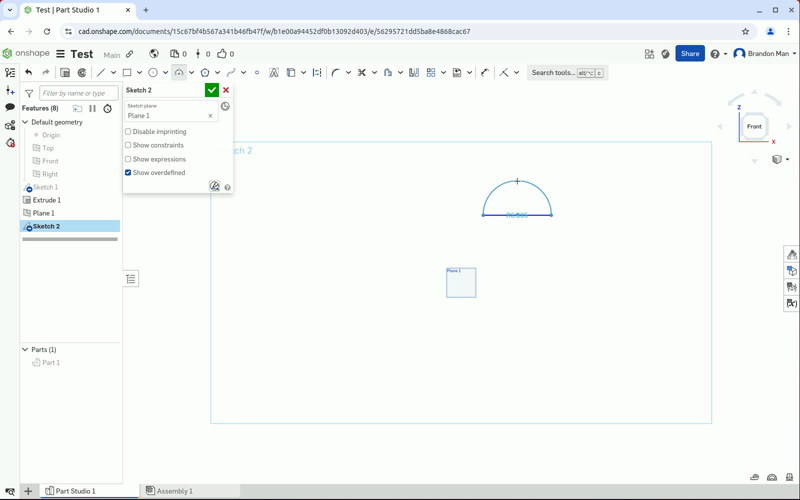
key(esc)
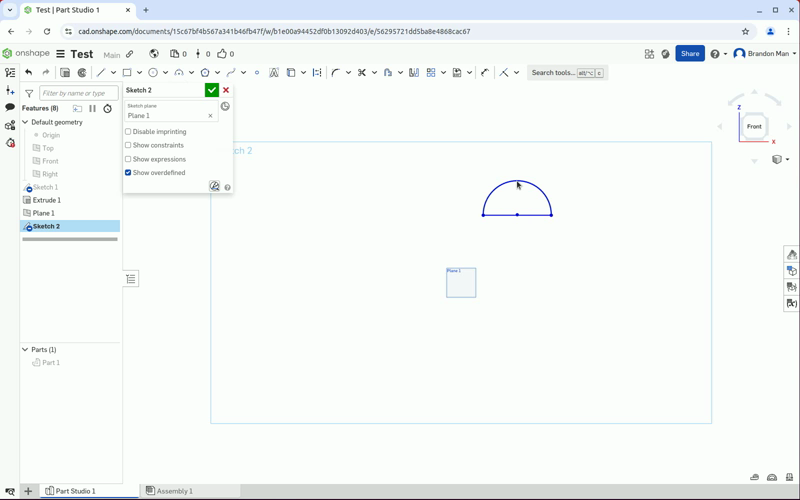
mouse_move(528, 186)
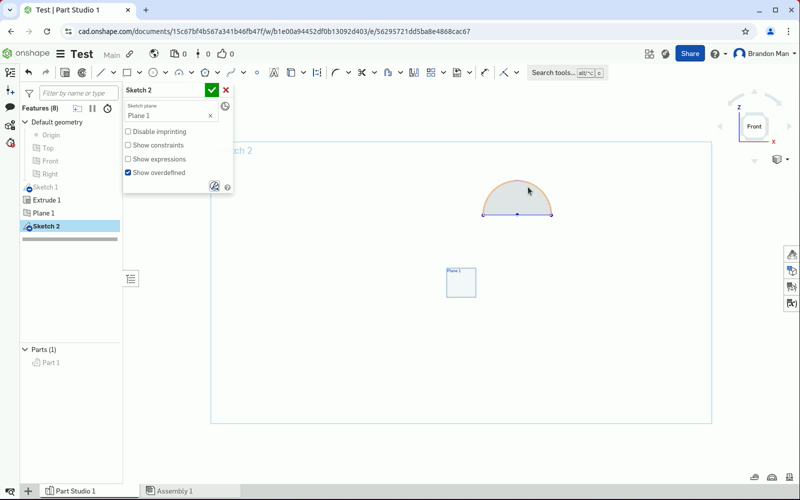
click(528, 186)
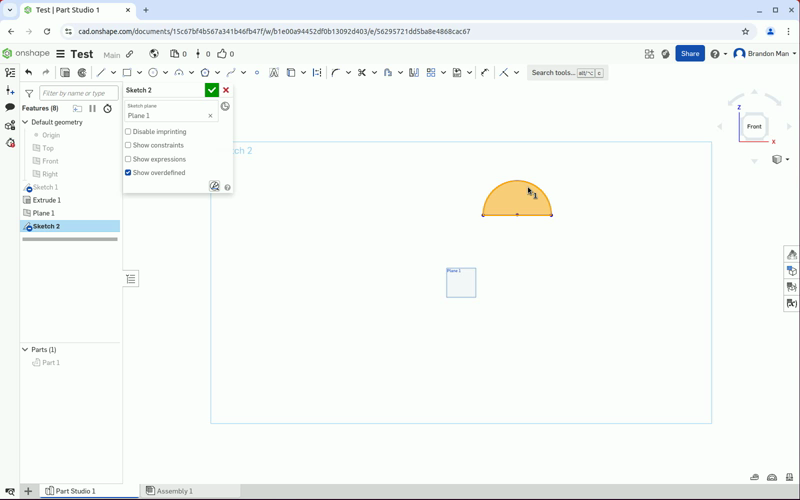
mouse_move(73, 352)
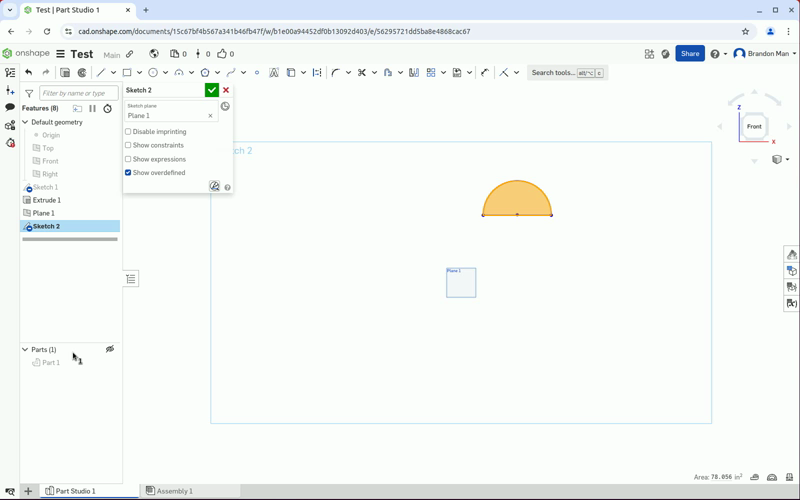
key(shift+y)
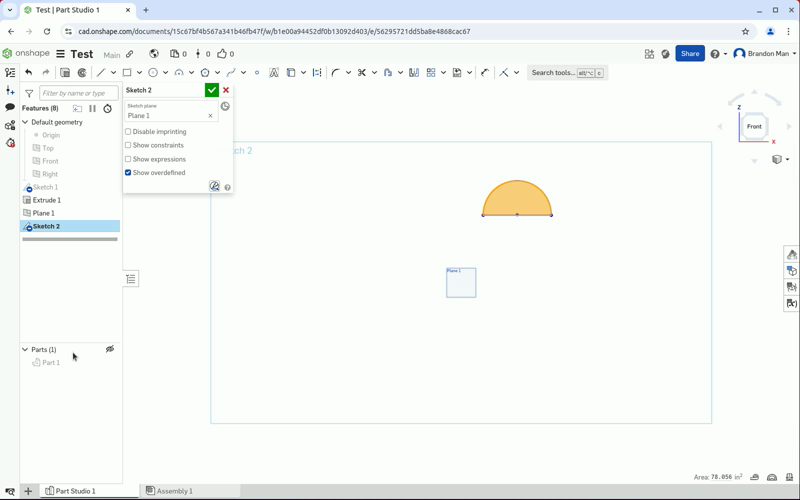
key(shift+e)
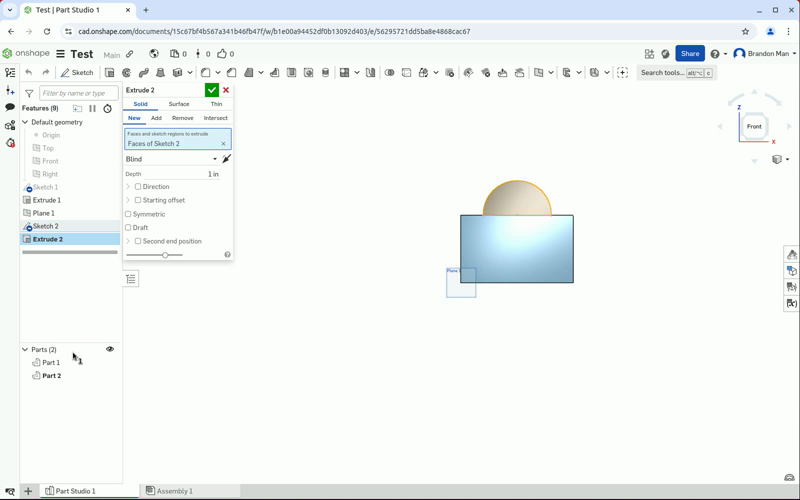
mouse_move(143, 106)
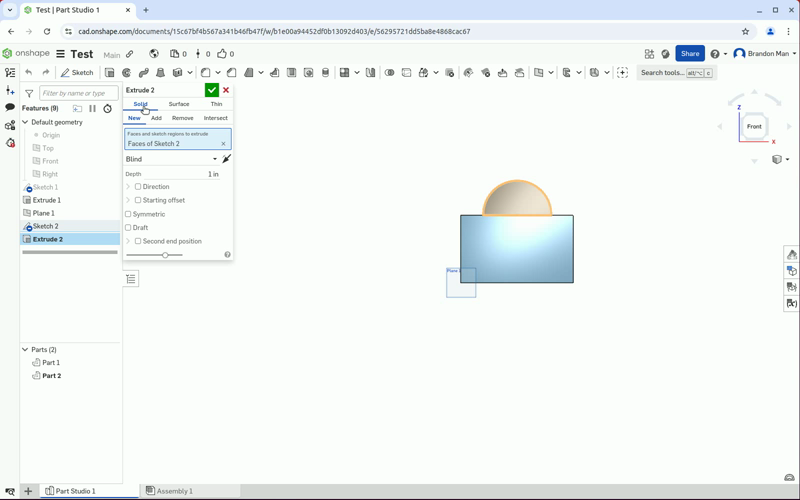
click(143, 106)
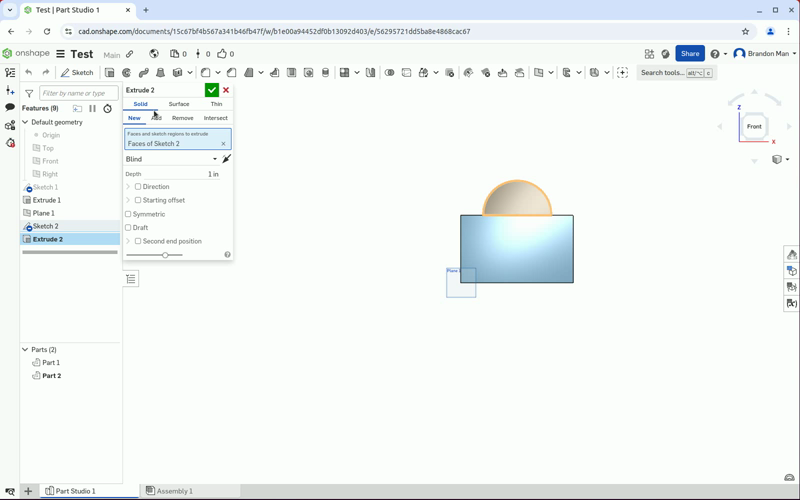
mouse_move(186, 120)
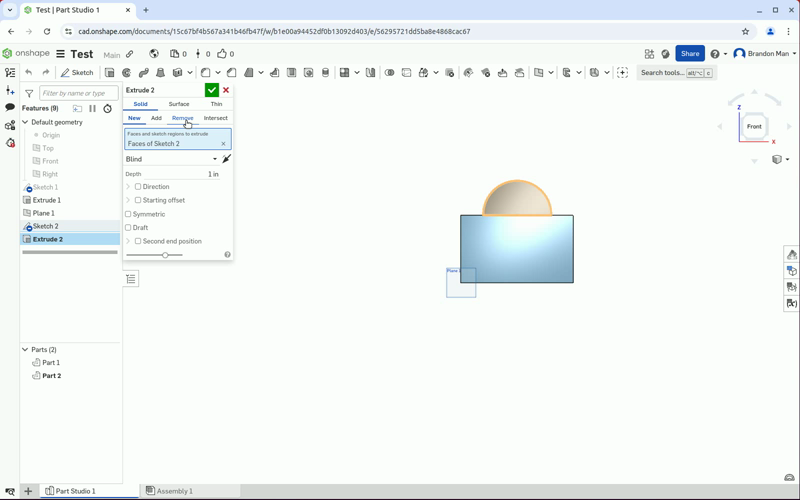
click(186, 120)
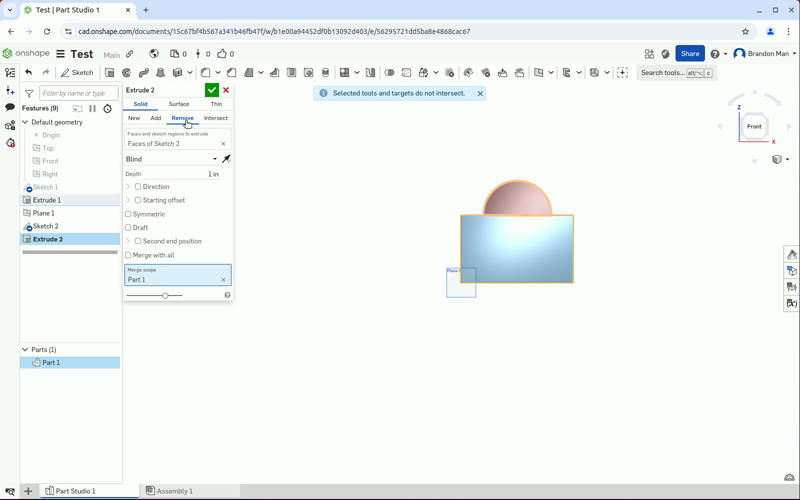
key(tab, 4)
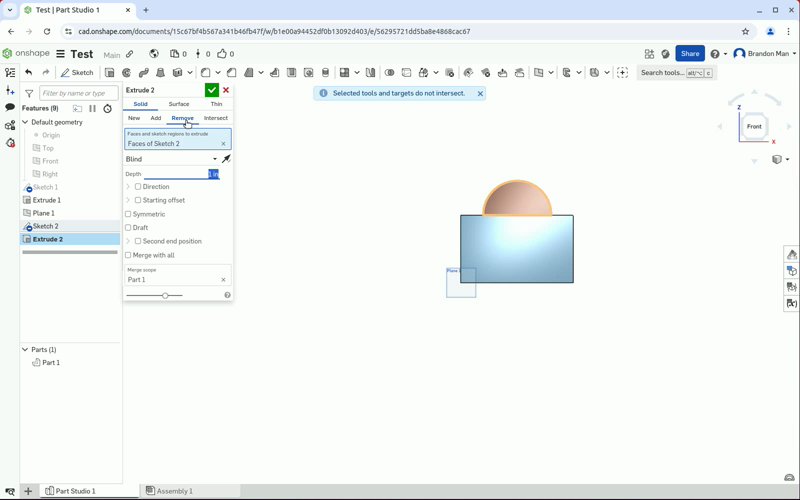
text(9.147)
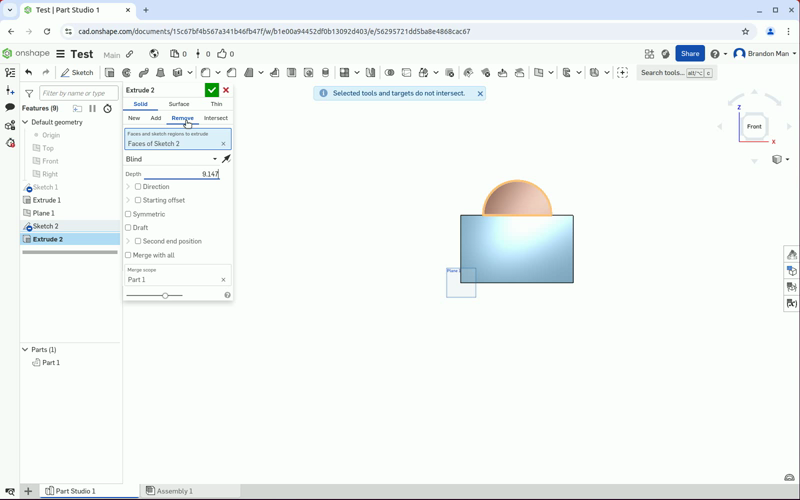
key(tab, 6)
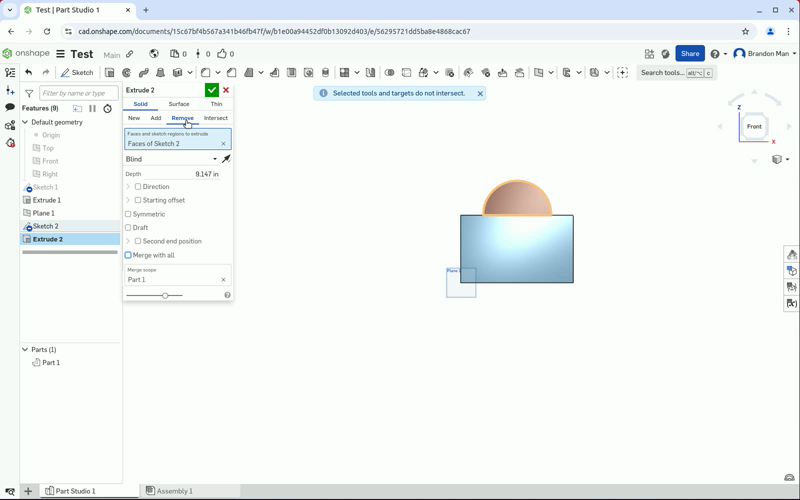
key(space)
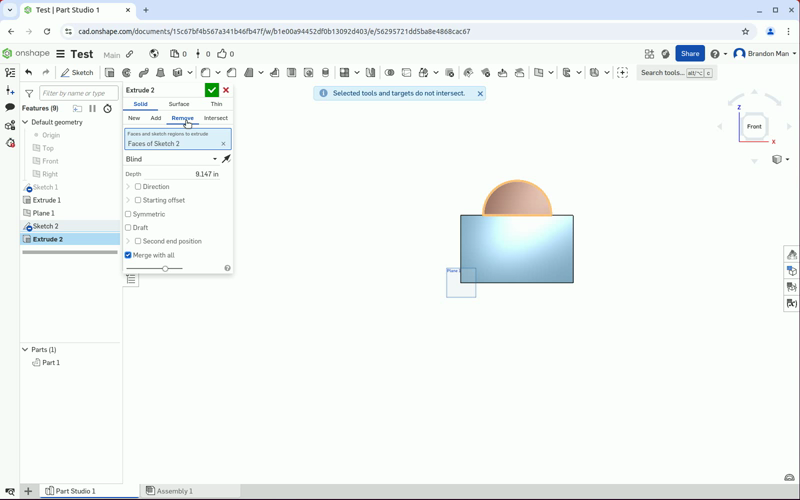
key(enter)
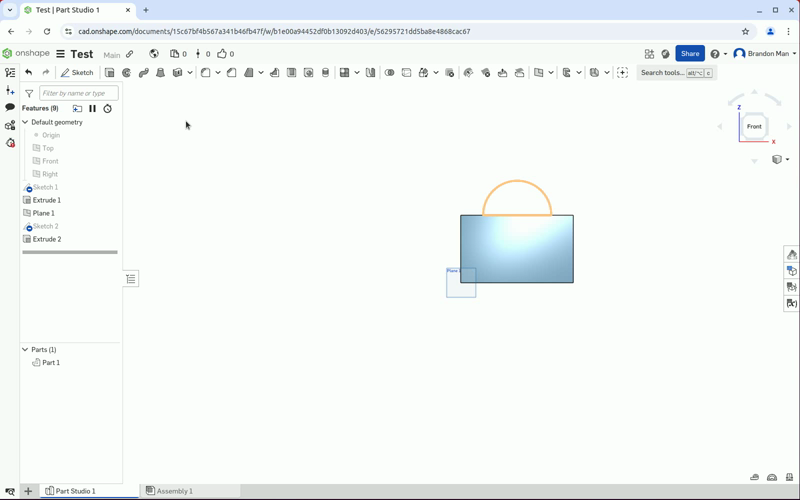
key(shift+h)
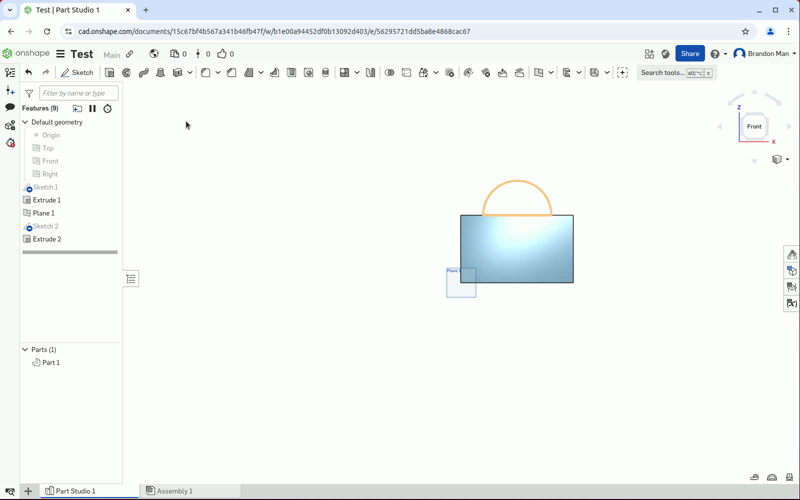
key(shift+h)
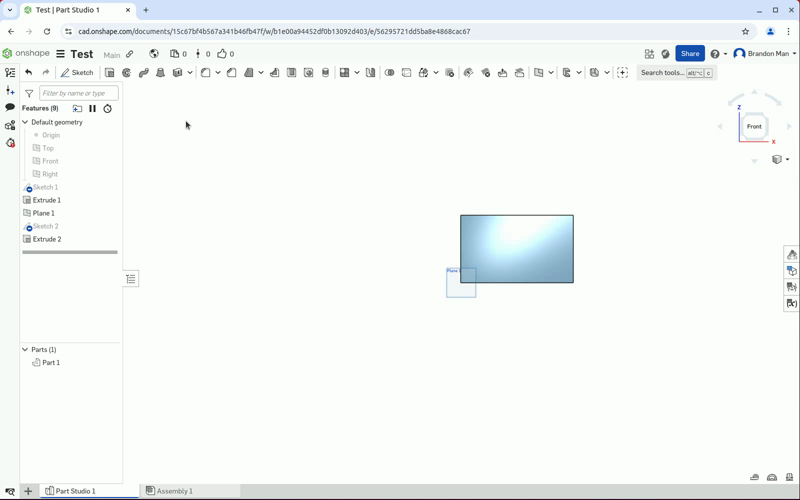
mouse_move(73, 189)
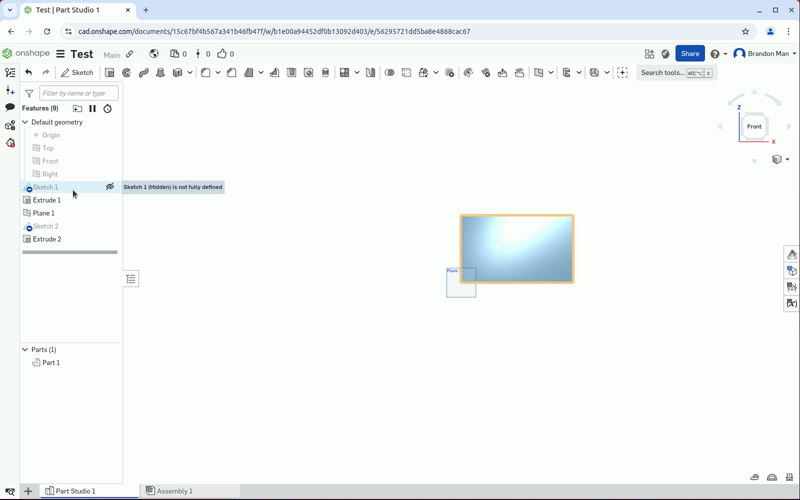
click(73, 189)
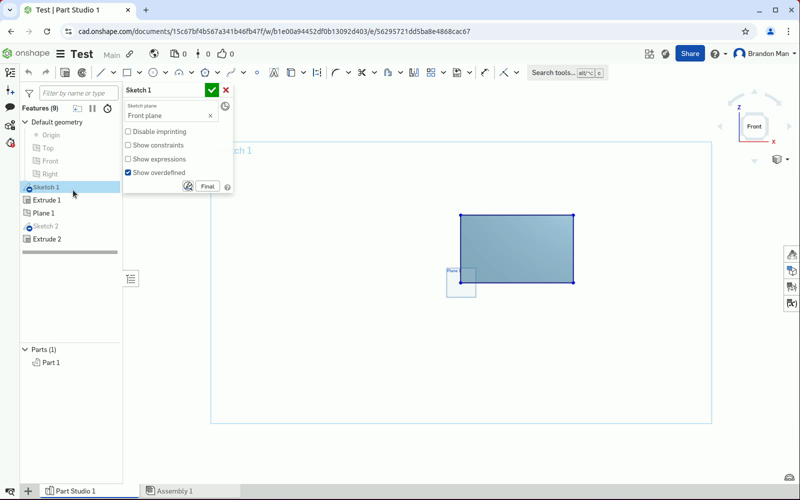
mouse_move(229, 92)
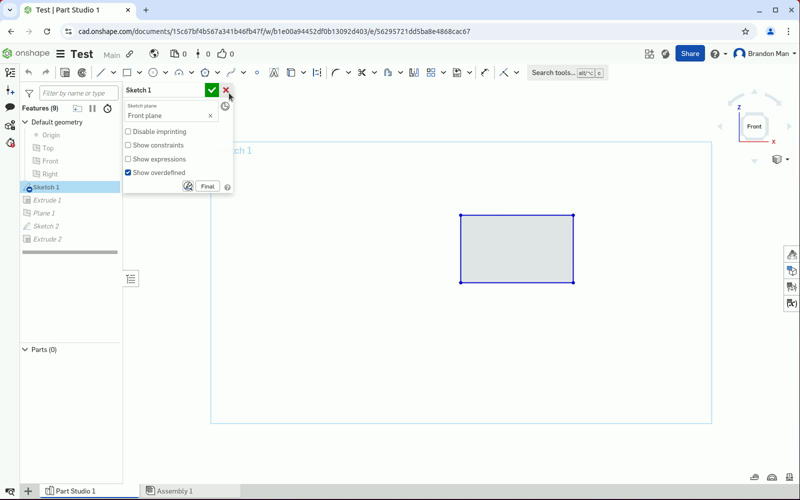
click(229, 92)
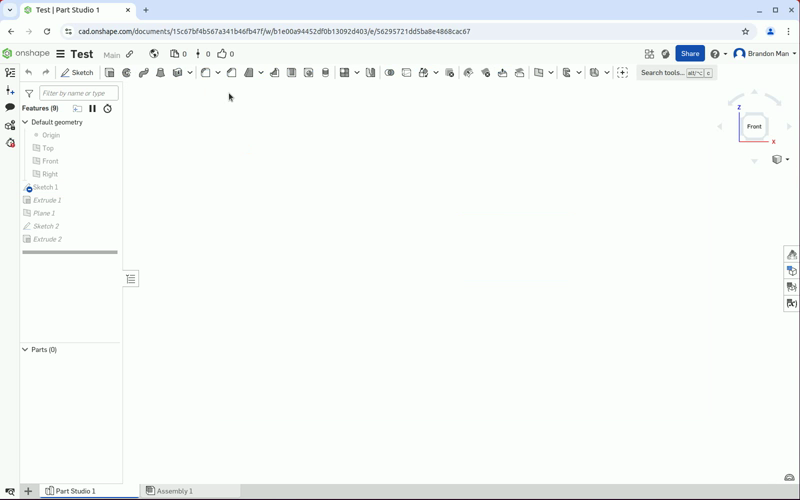
key(shift+s)
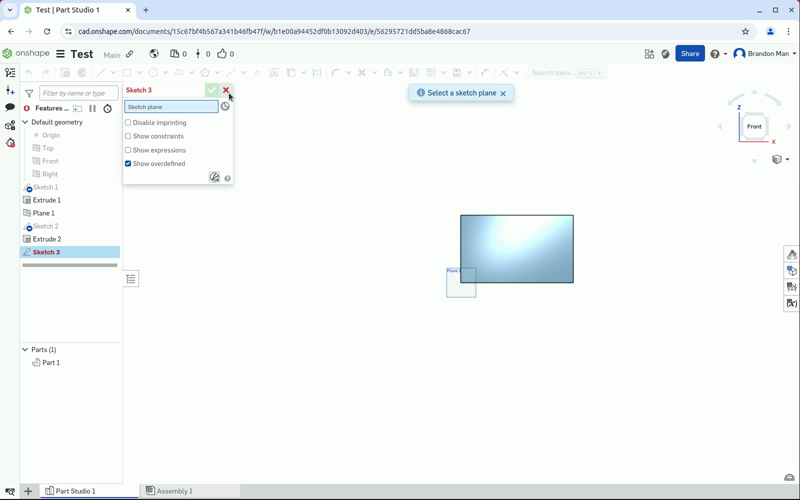
mouse_move(73, 215)
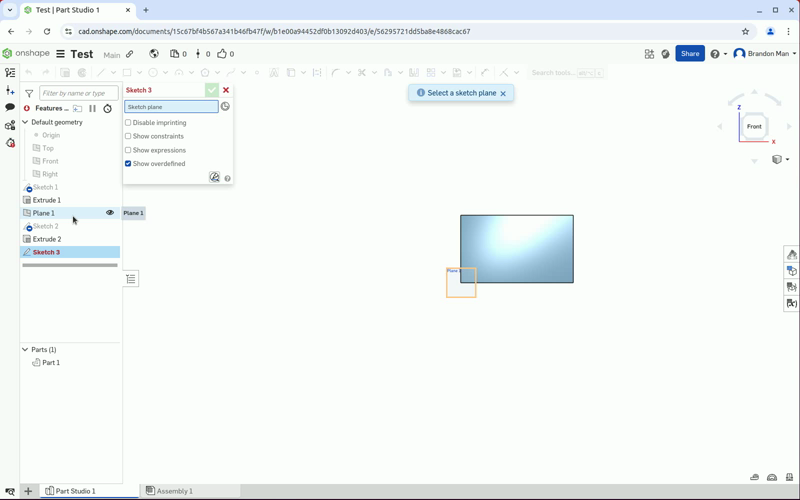
click(73, 215)
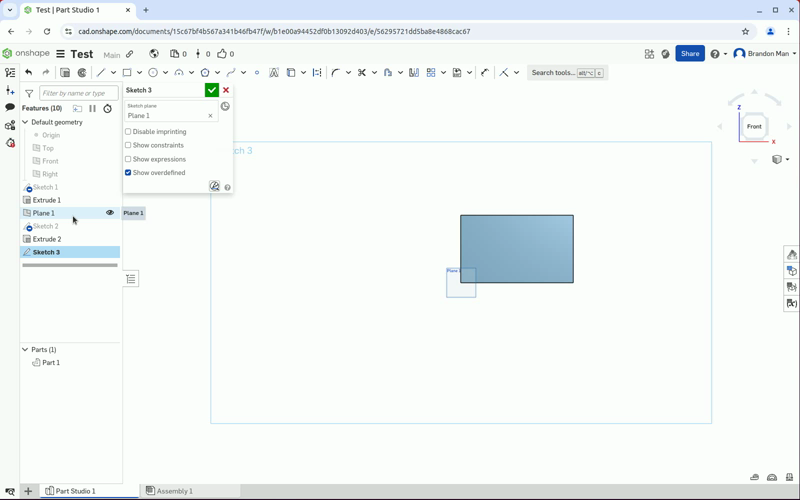
mouse_move(73, 352)
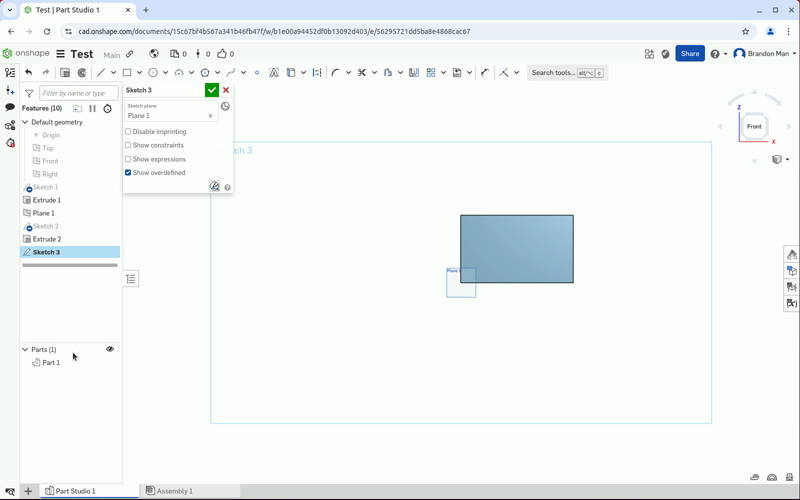
key(y)
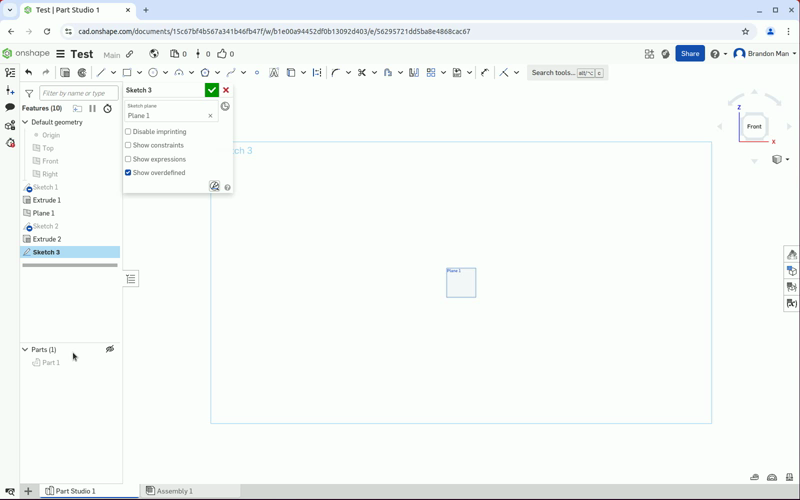
key(a)
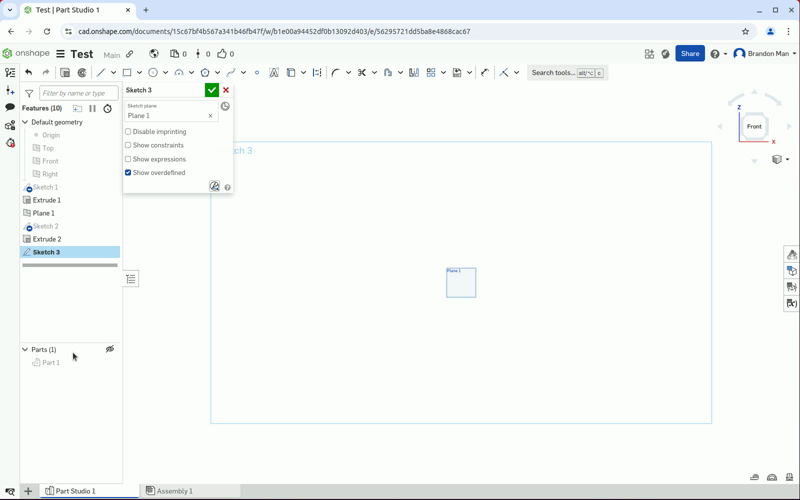
key_down(shift)
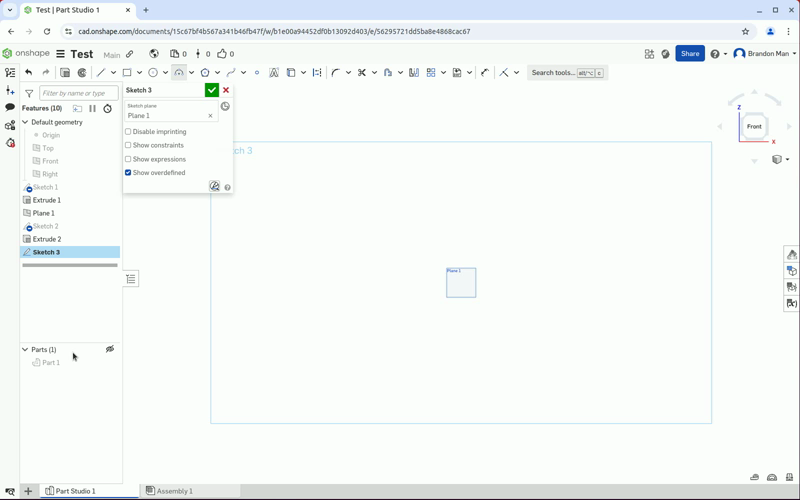
mouse_move(483, 215)
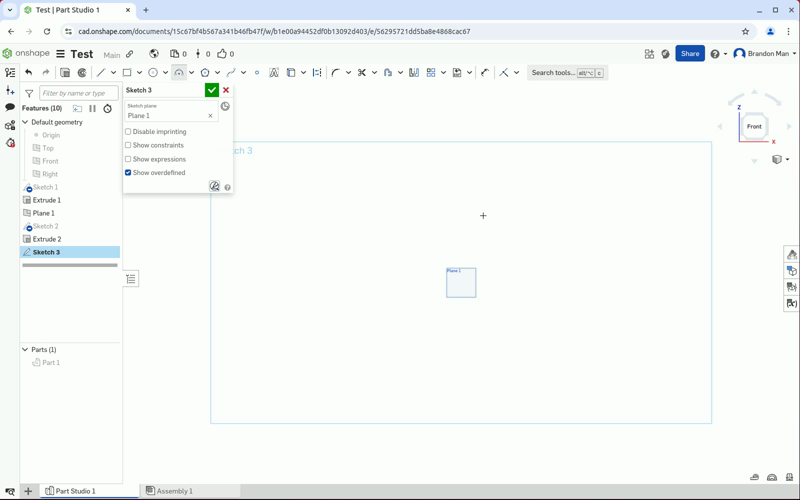
click(483, 215)
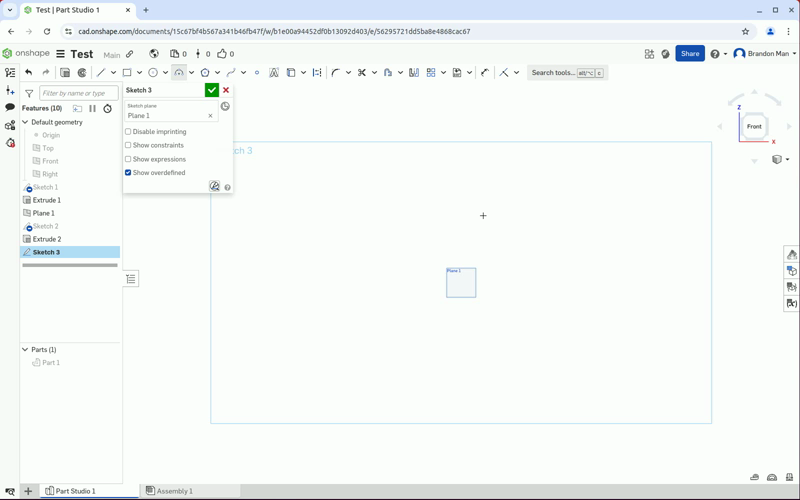
key_up(shift)
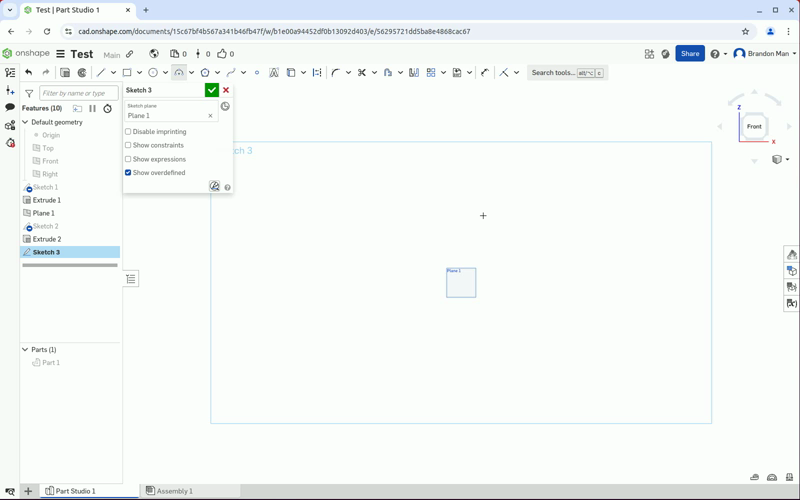
key_down(shift)
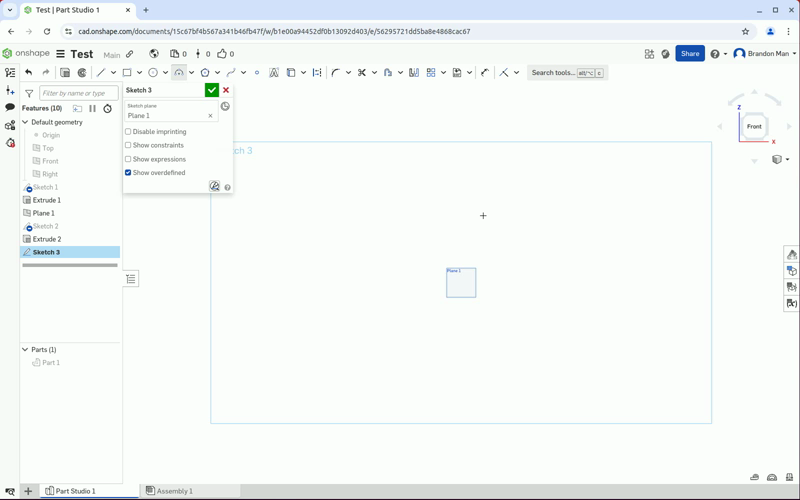
mouse_move(551, 215)
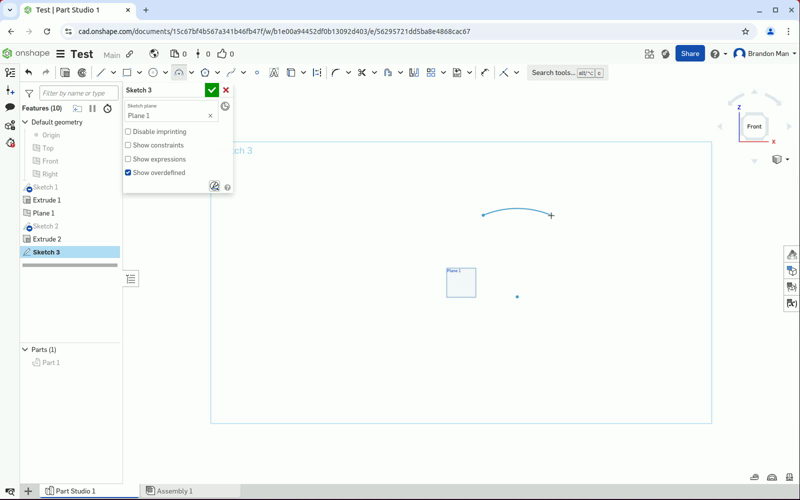
click(551, 215)
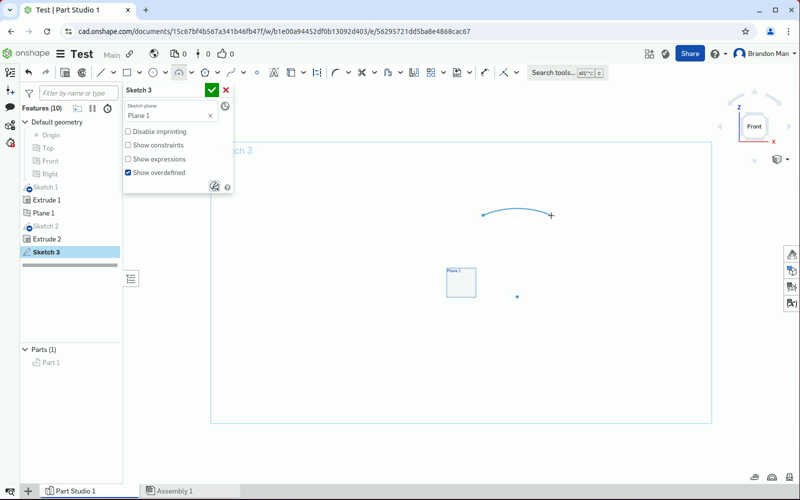
mouse_move(517, 249)
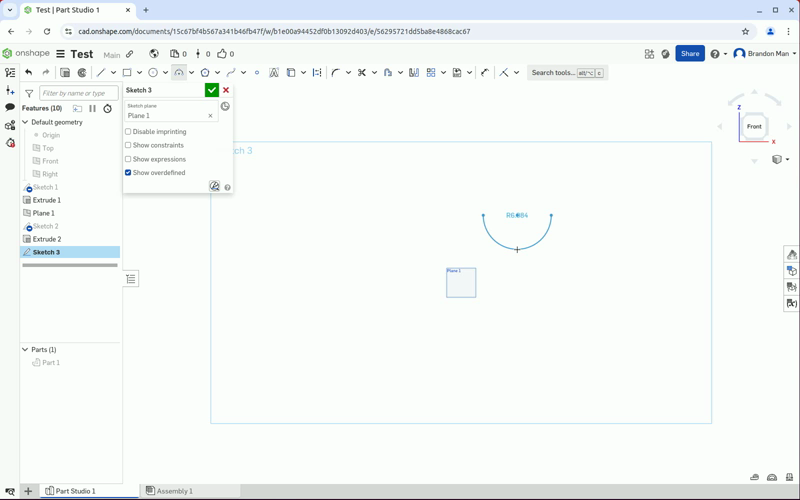
click(517, 249)
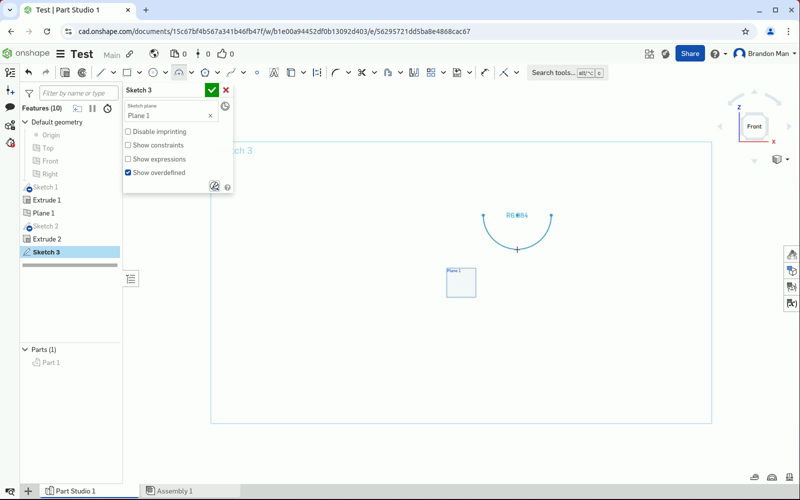
key_up(shift)
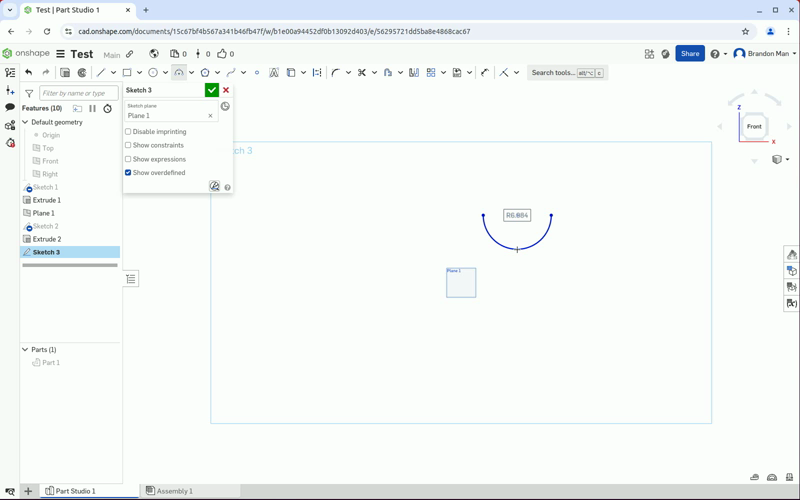
key(esc)
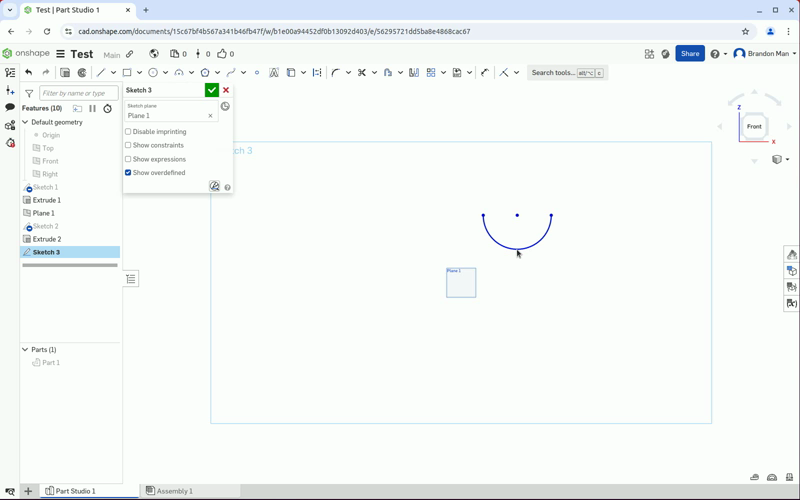
key(l)
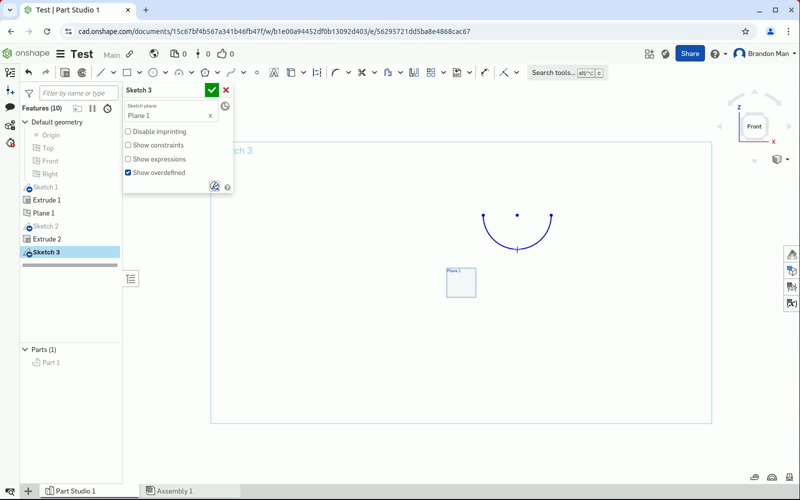
mouse_move(551, 215)
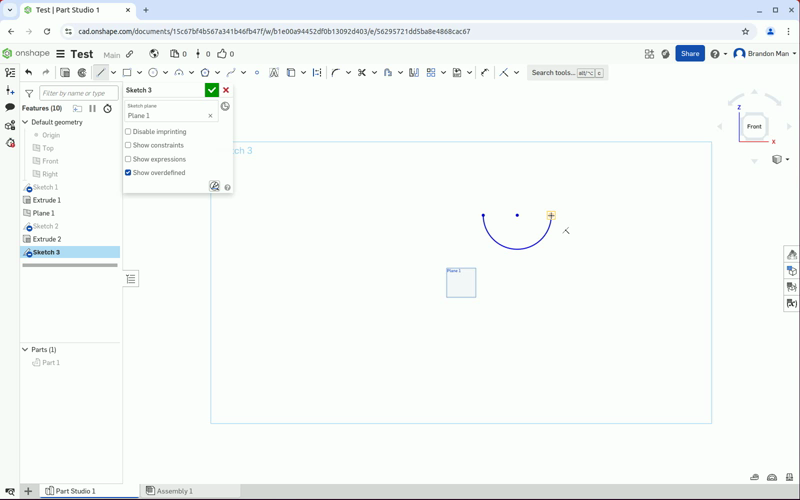
click(551, 215)
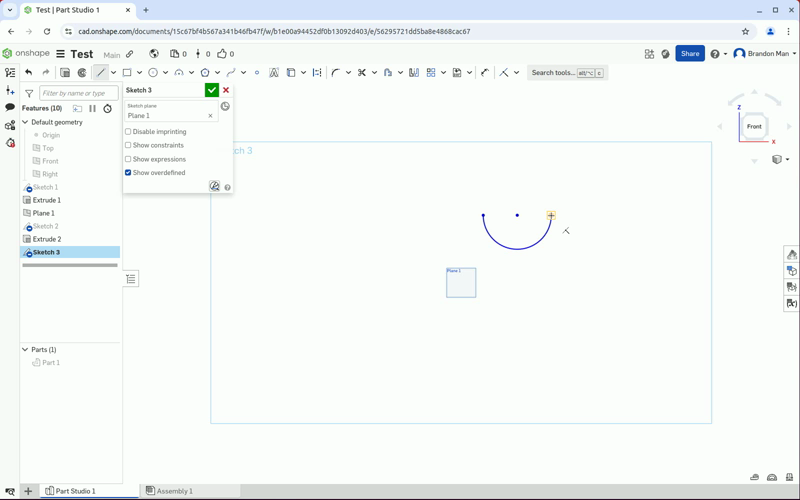
key_down(shift)
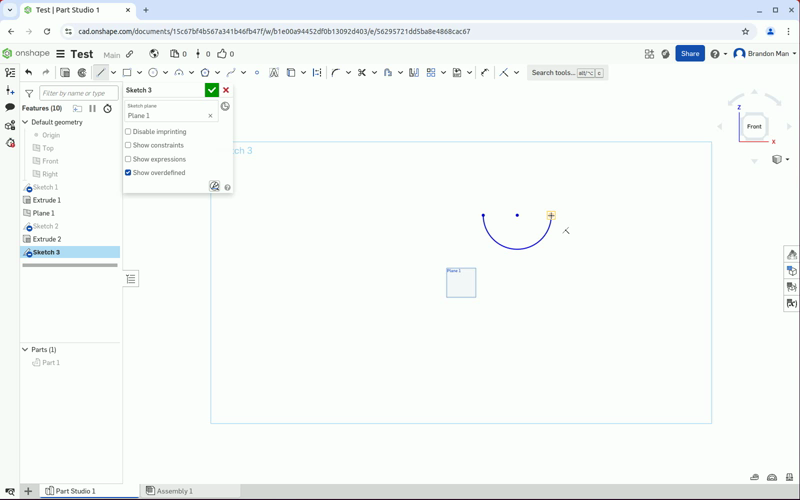
mouse_move(483, 215)
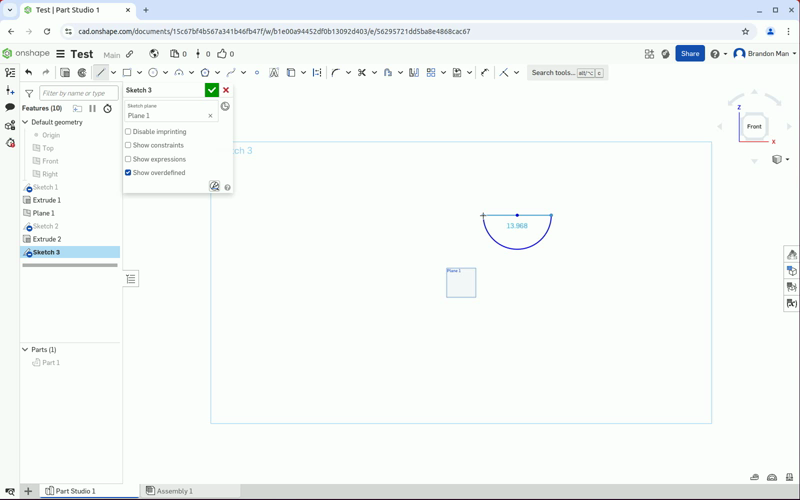
key_up(shift)
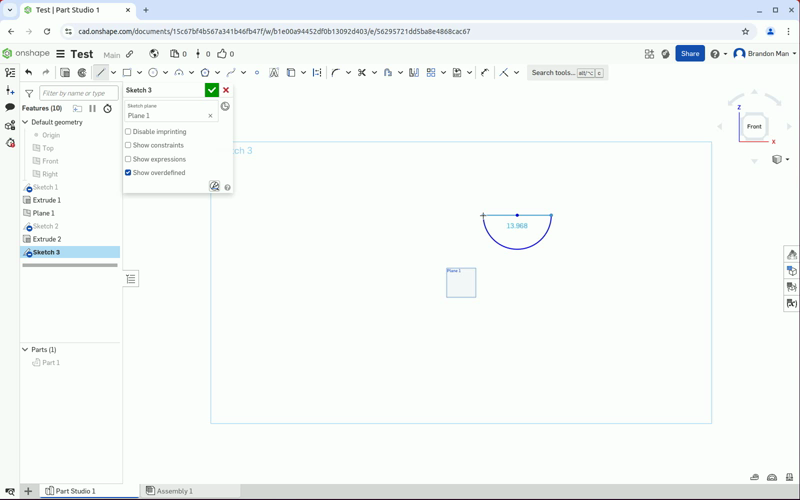
click(483, 215)
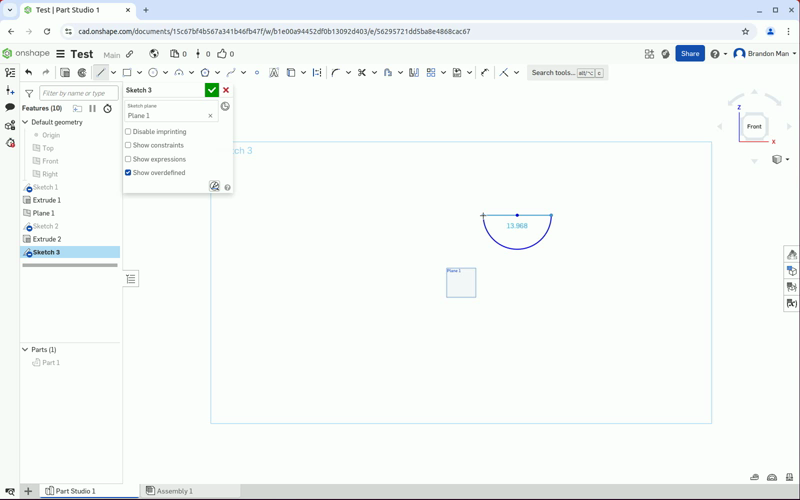
key(esc)
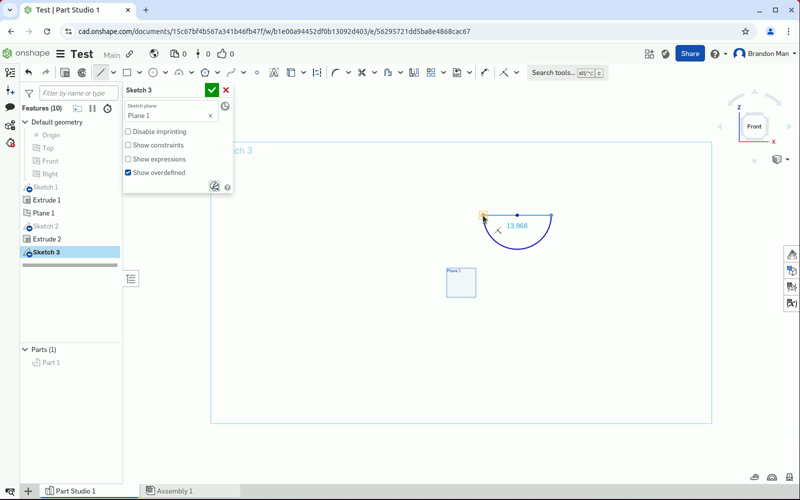
mouse_move(534, 237)
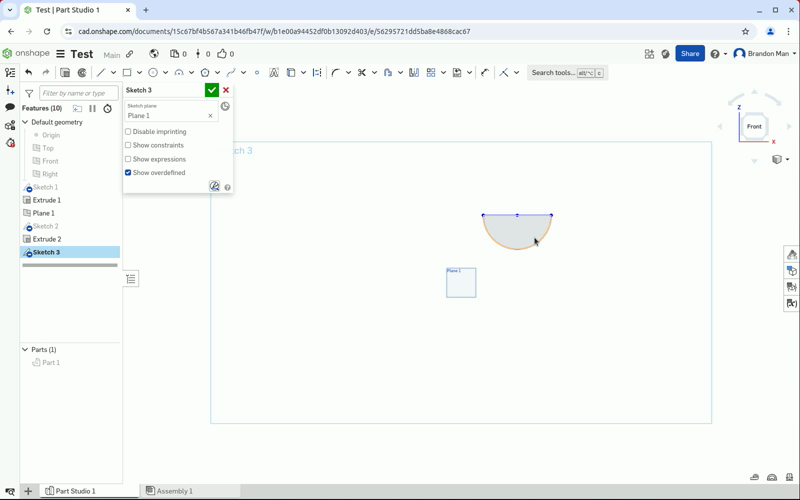
click(534, 237)
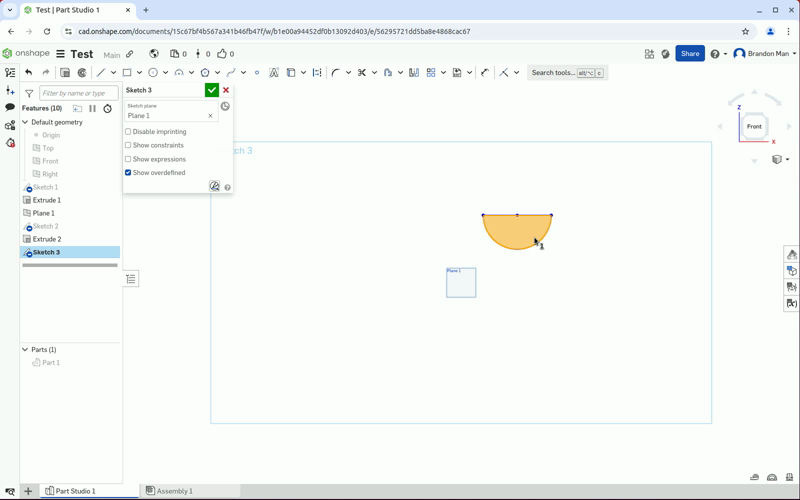
mouse_move(73, 352)
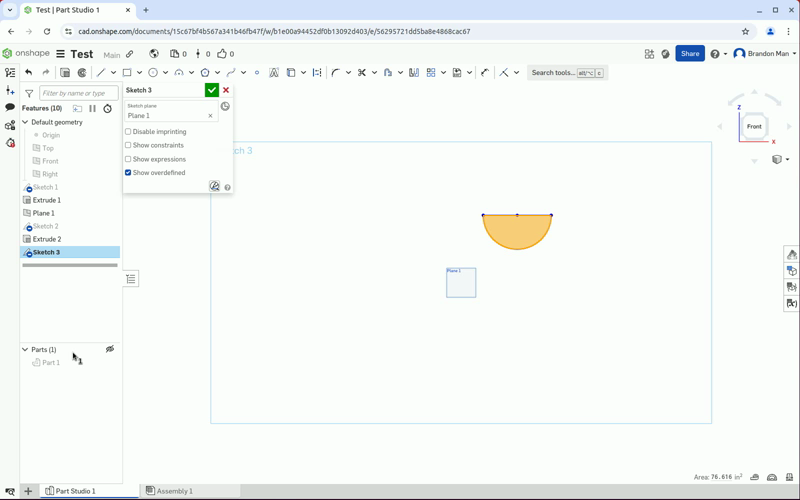
key(shift+y)
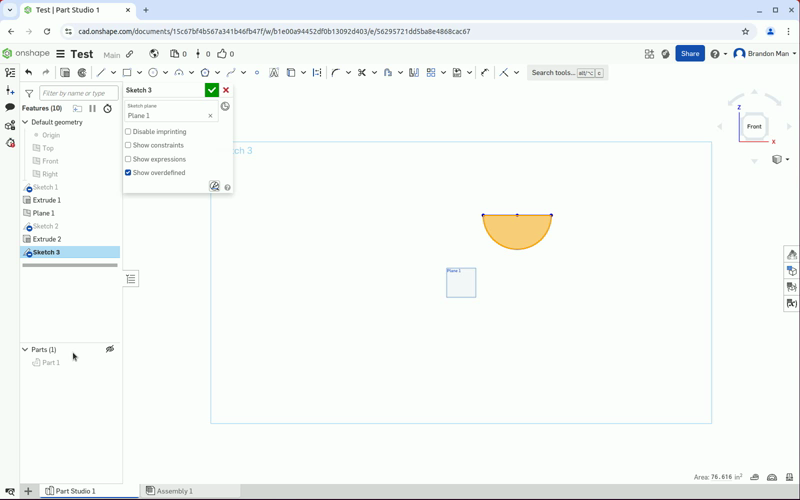
key(shift+e)
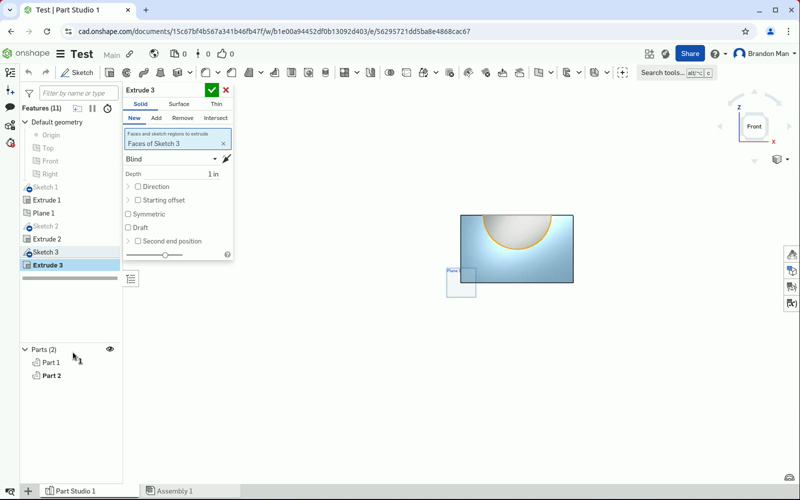
mouse_move(143, 106)
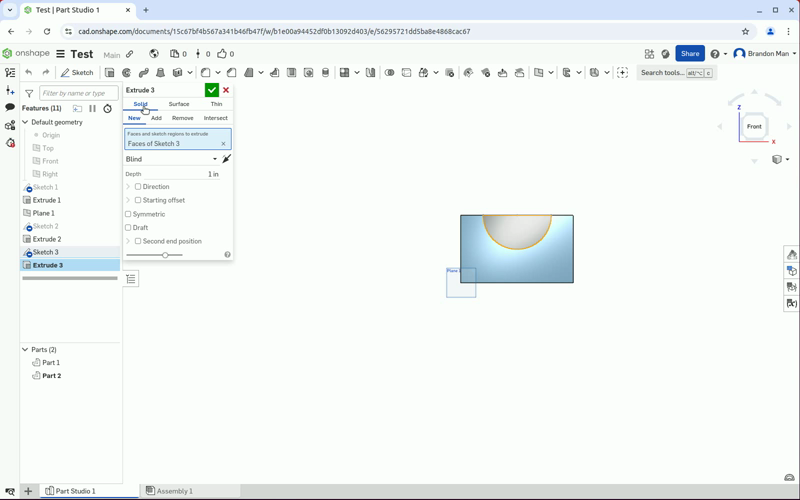
click(143, 106)
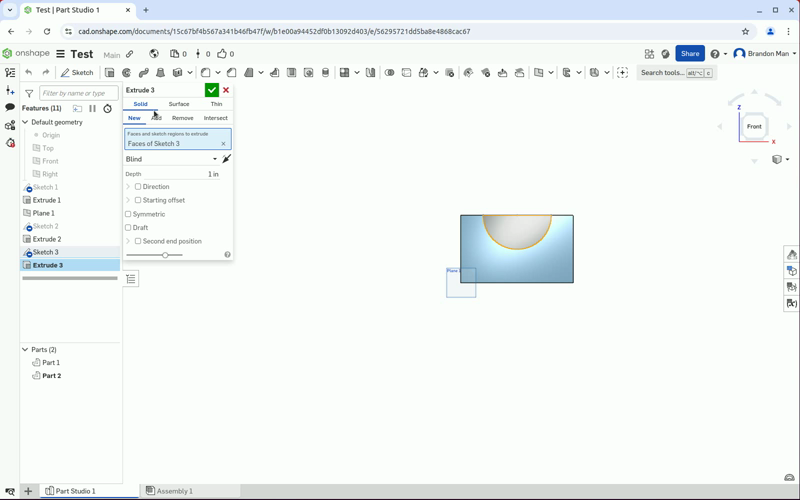
mouse_move(186, 120)
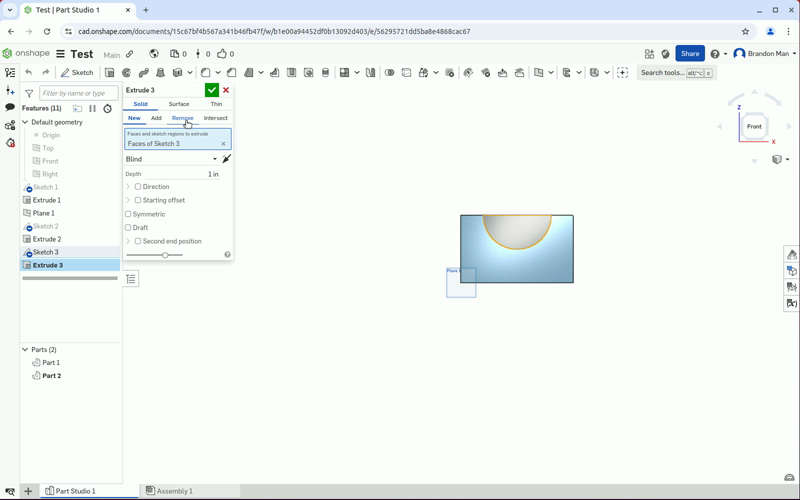
click(186, 120)
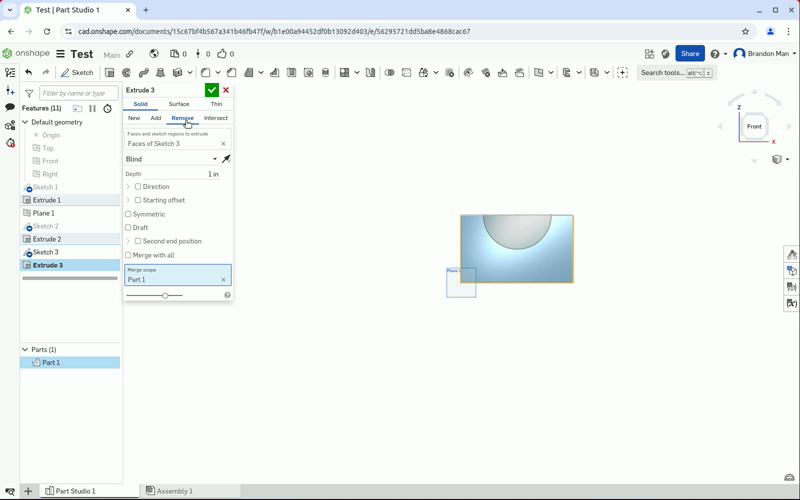
key(tab, 4)
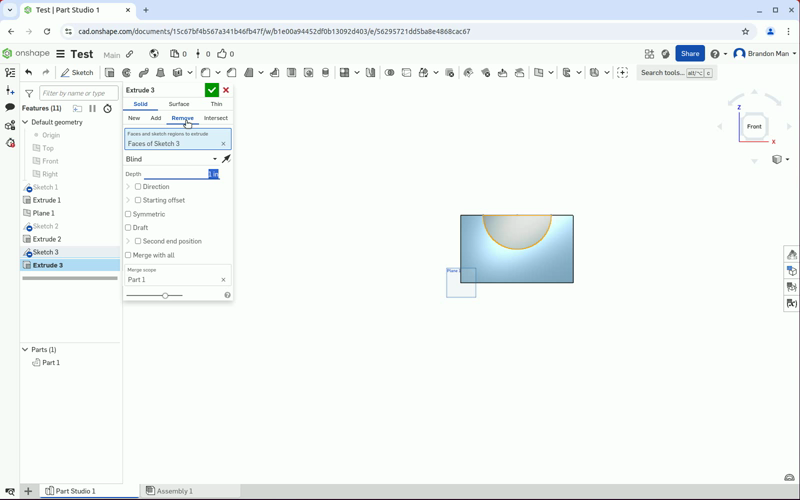
text(9.147)
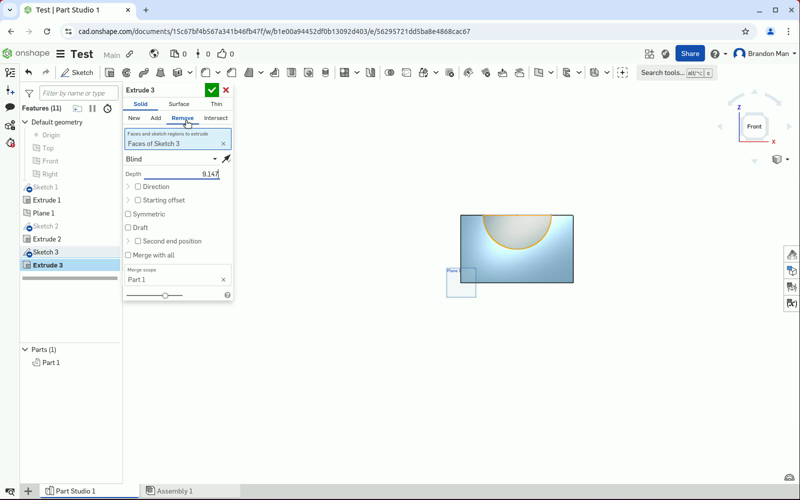
key(tab, 6)
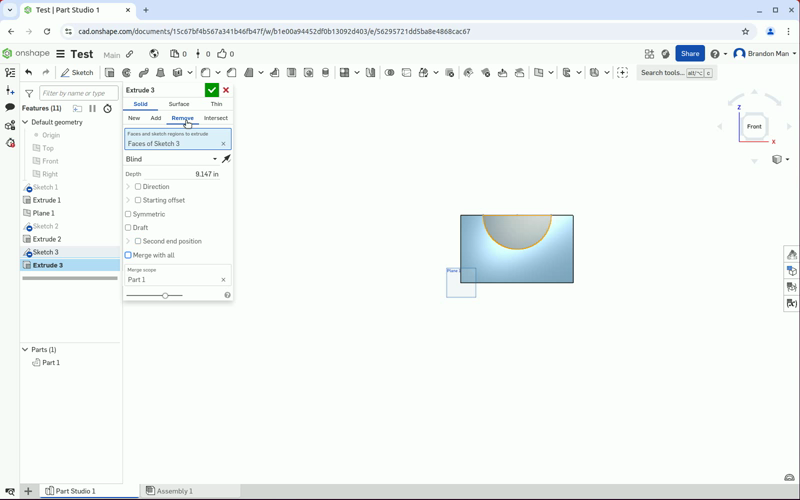
key(space)
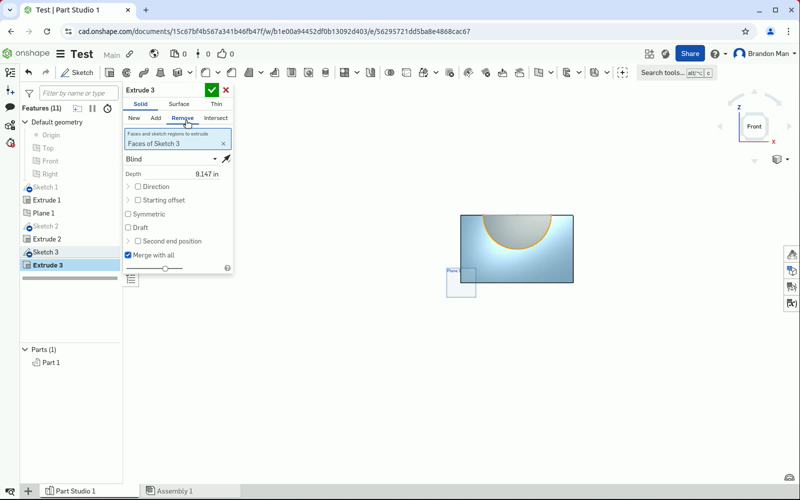
key(enter)
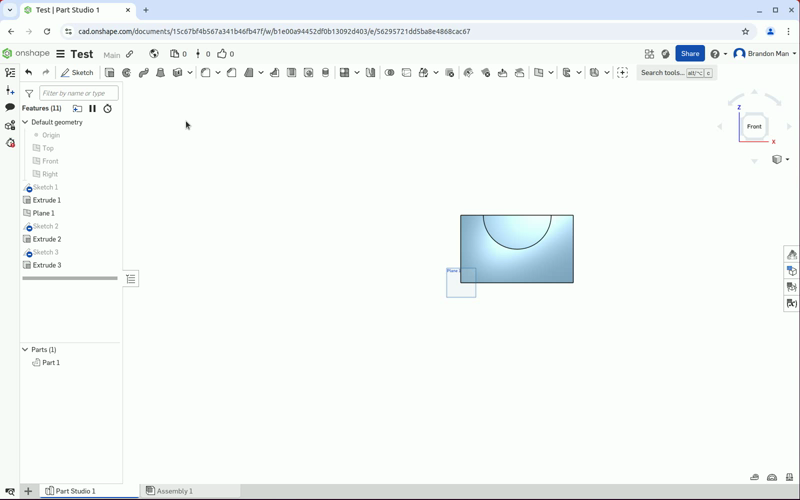
key(shift+h)
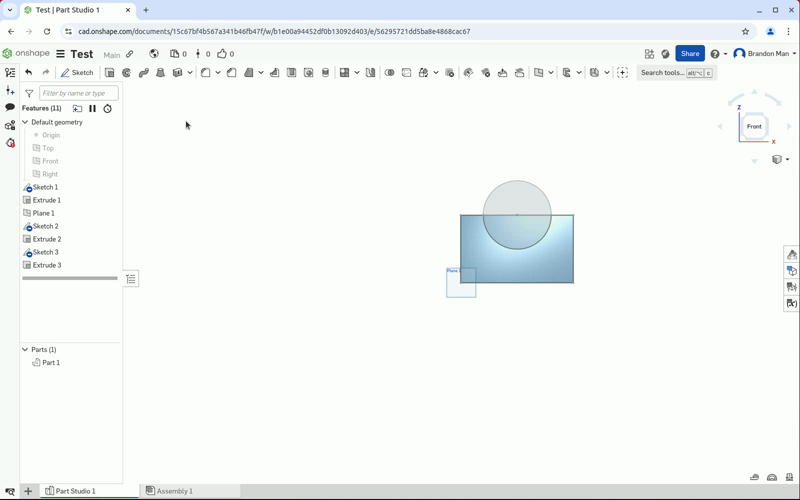
key(shift+h)
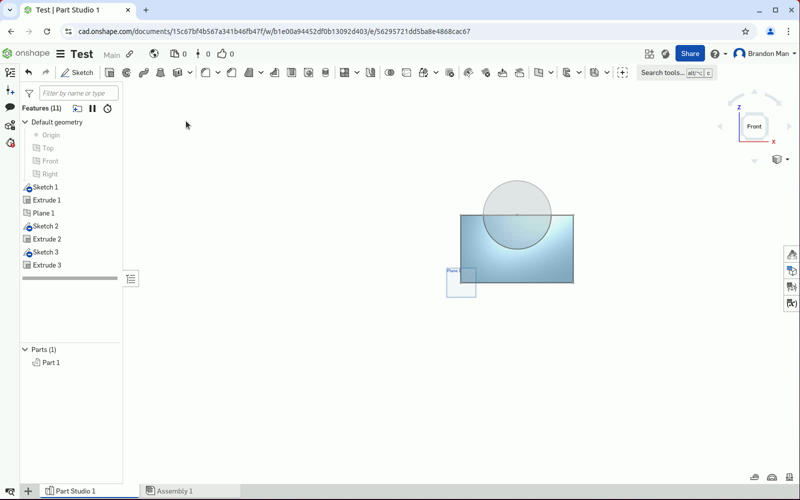
key(shift+7)
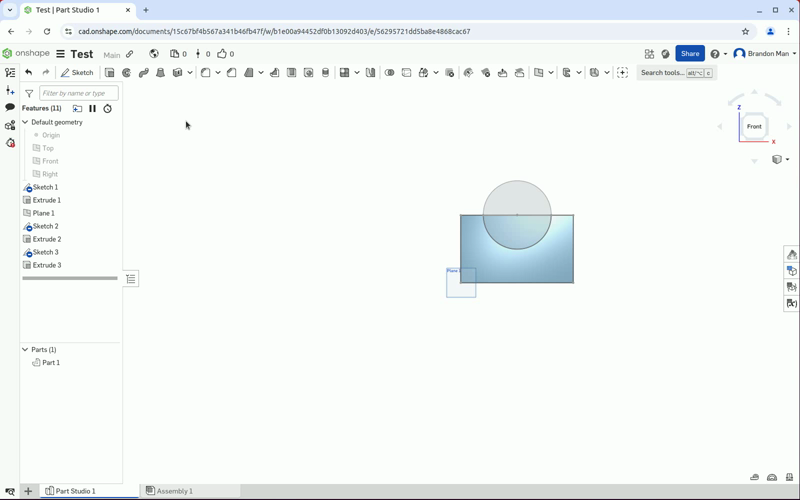
key(left, 2)
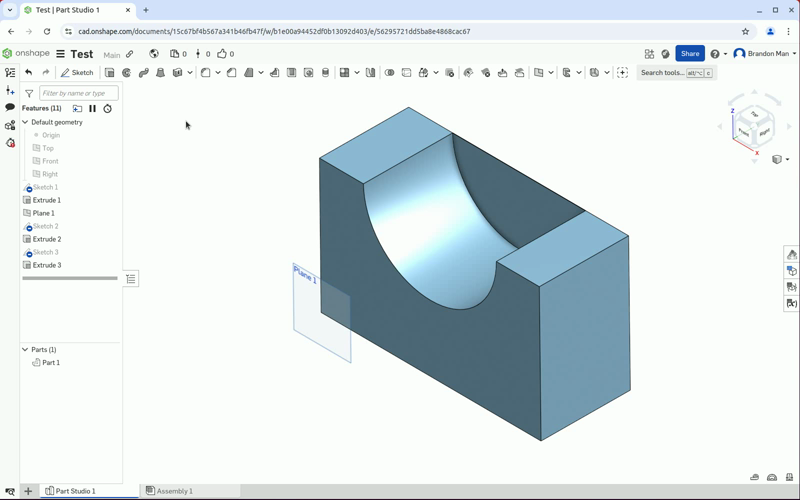
key(down, 2)
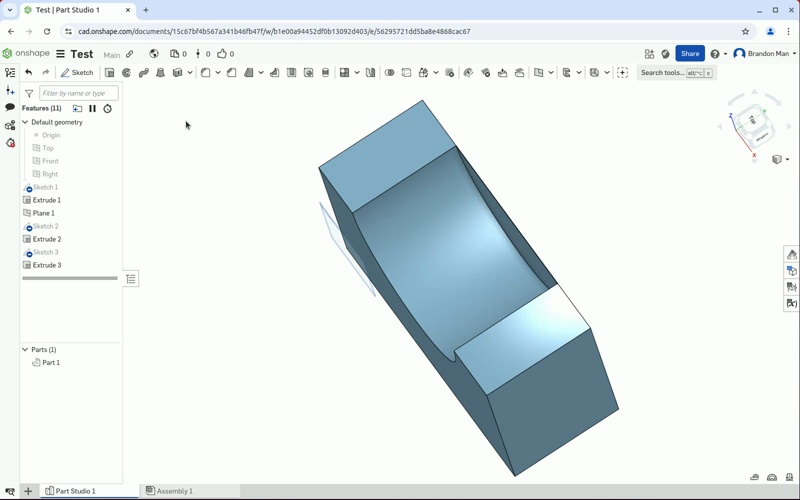
key(up, 2)
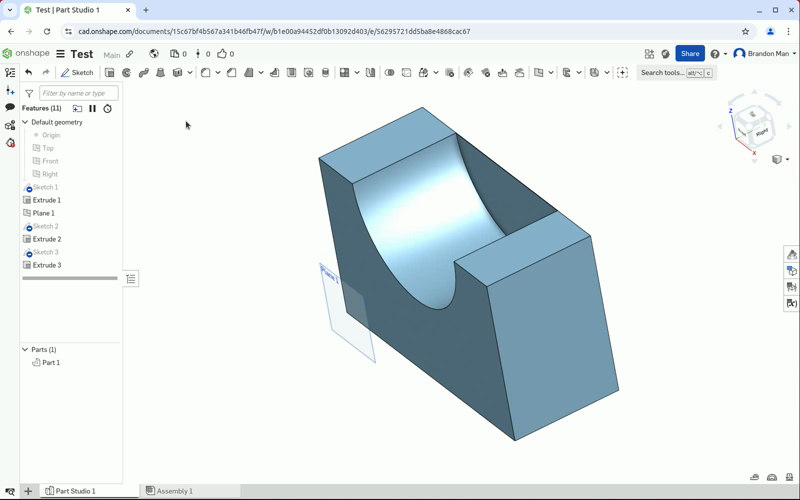
key(right, 2)
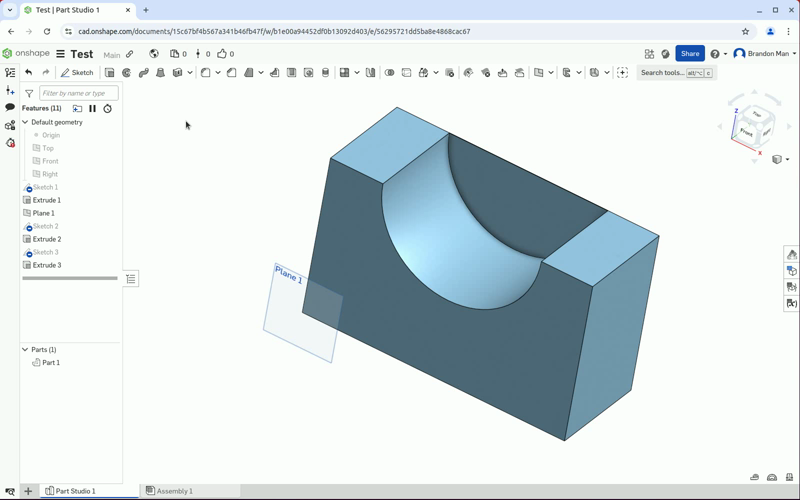
mouse_move(73, 189)
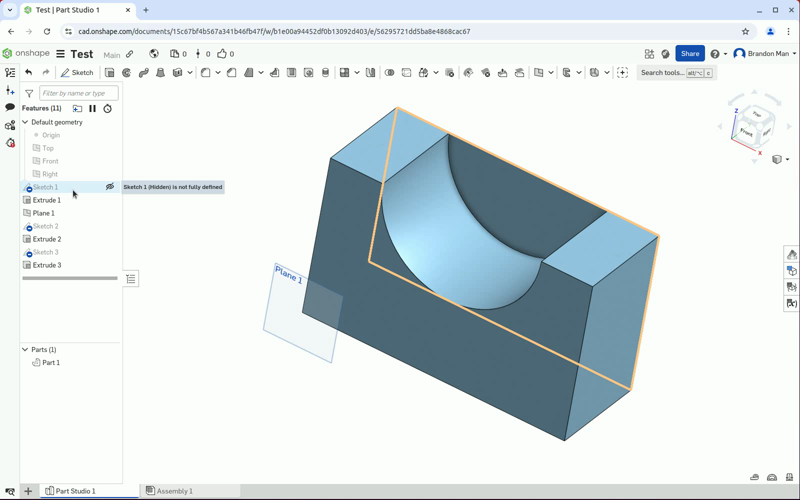
click(73, 189)